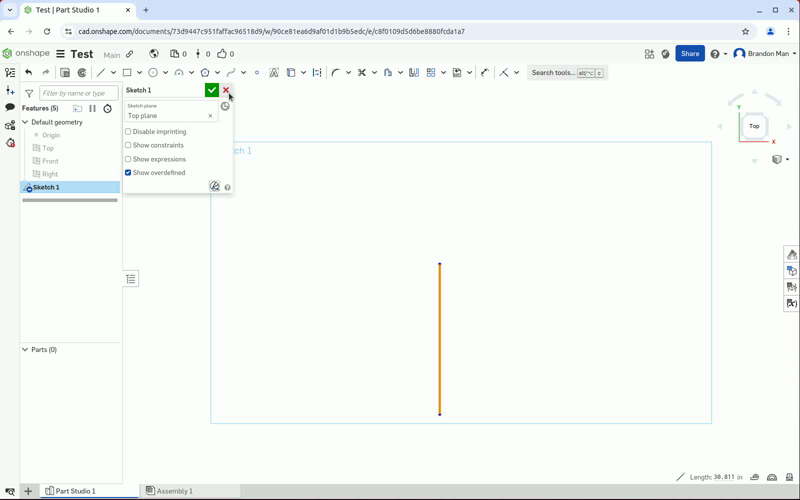
key(shift+h)
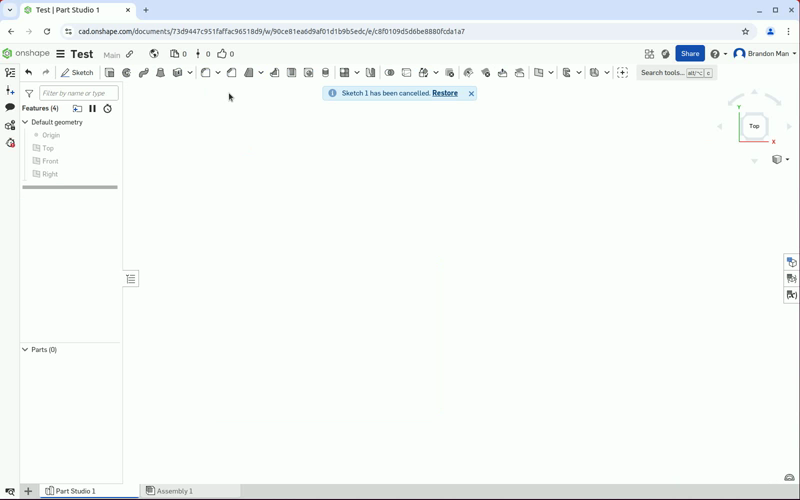
mouse_move(73, 352)
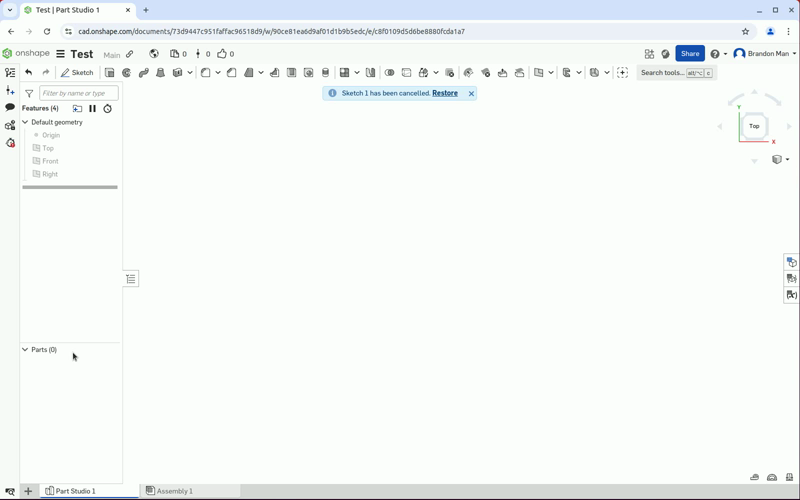
key(y)
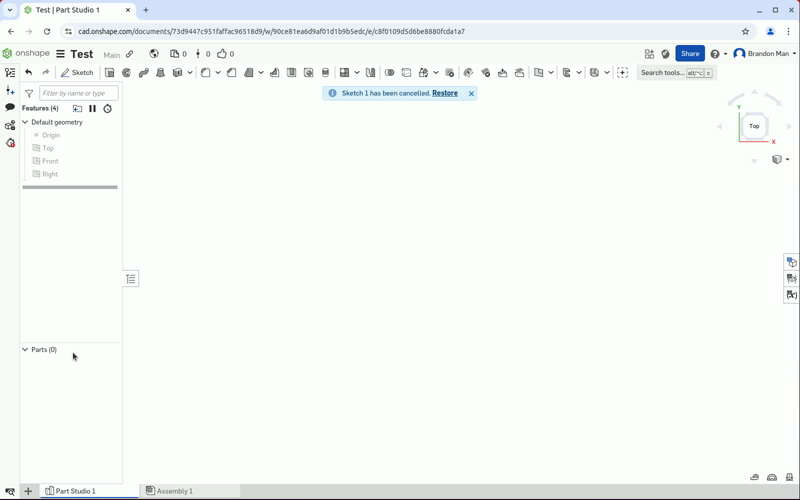
key(shift+p)
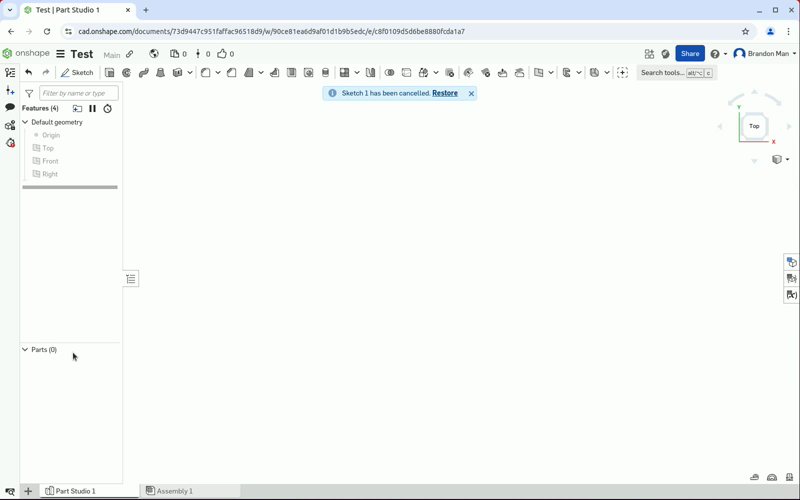
key(space)
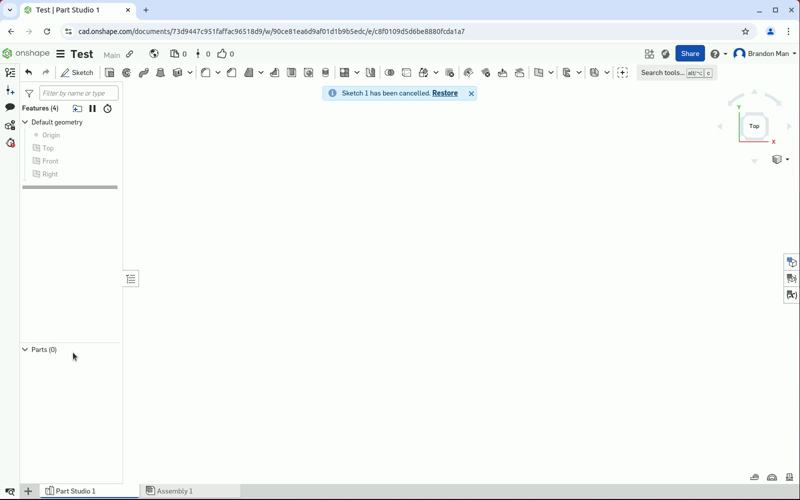
key_down(shift)
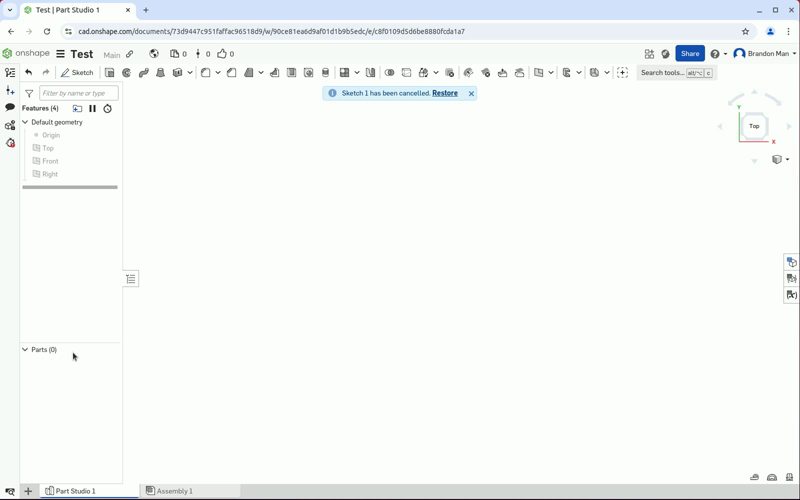
key(up)
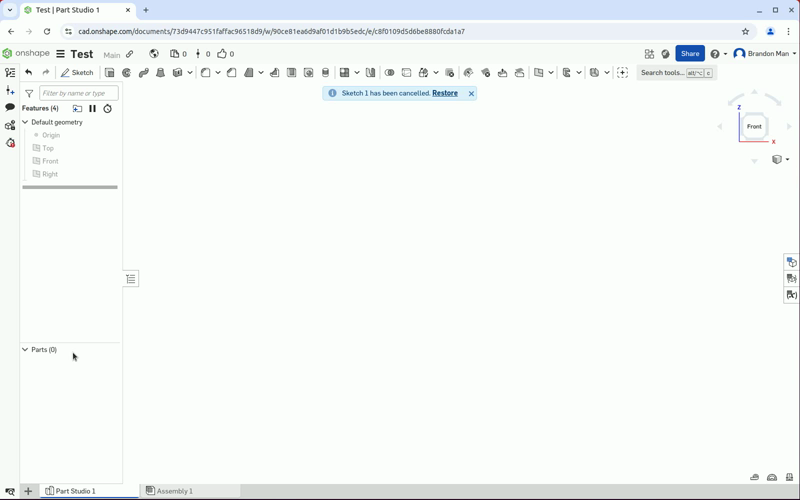
key_up(shift)
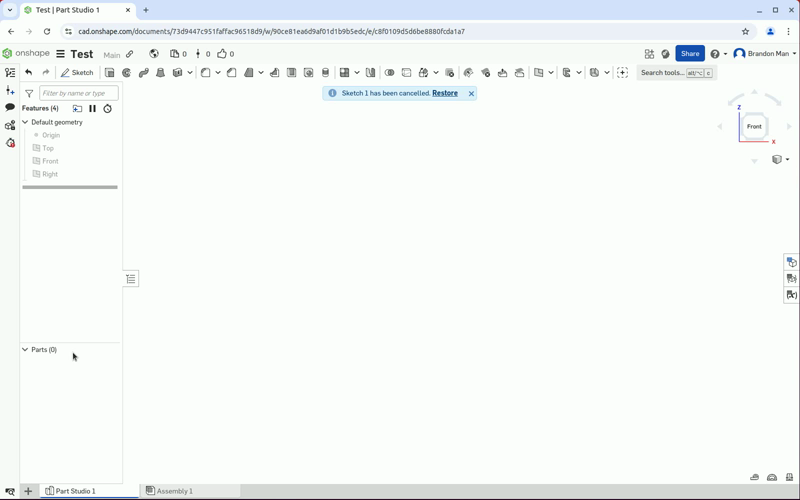
mouse_move(73, 352)
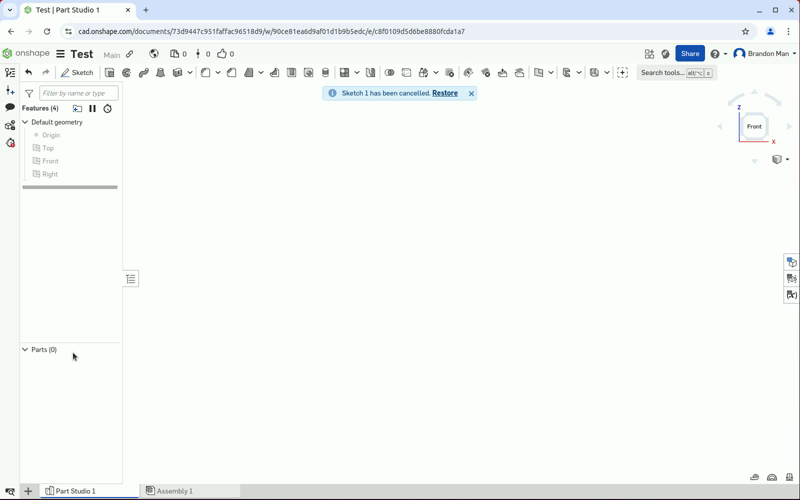
key(shift+y)
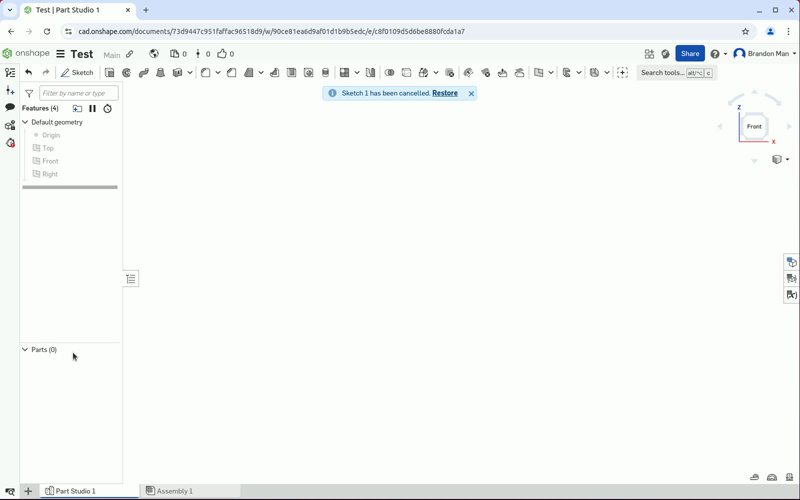
key(shift+s)
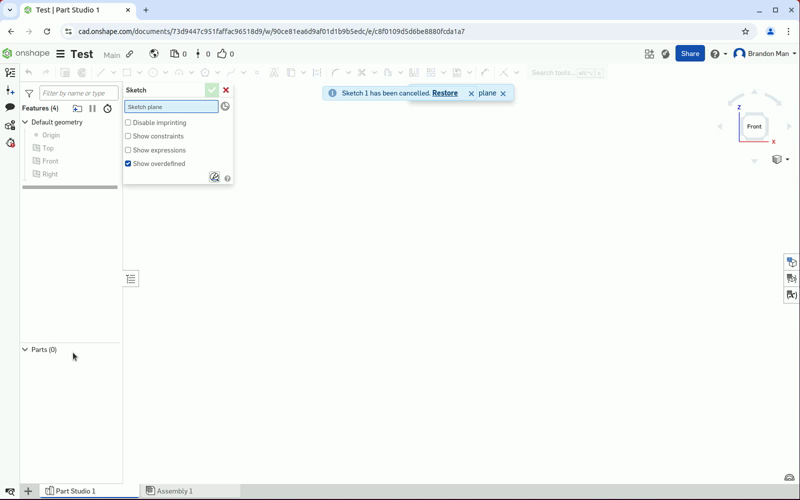
mouse_move(73, 163)
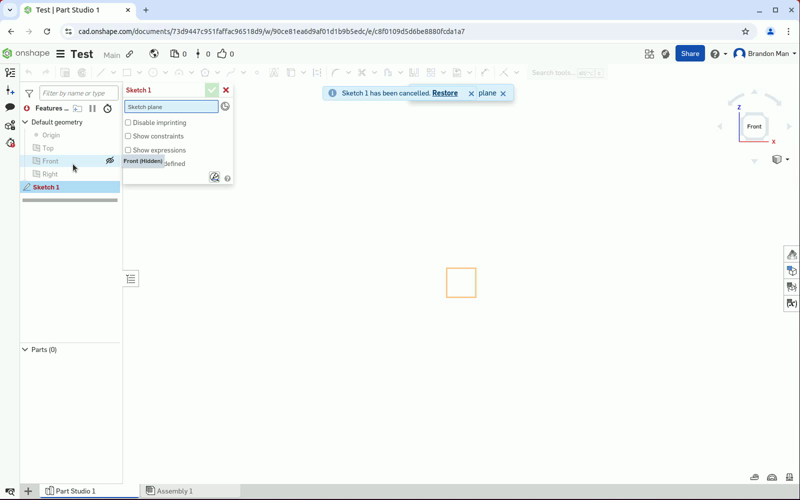
click(73, 163)
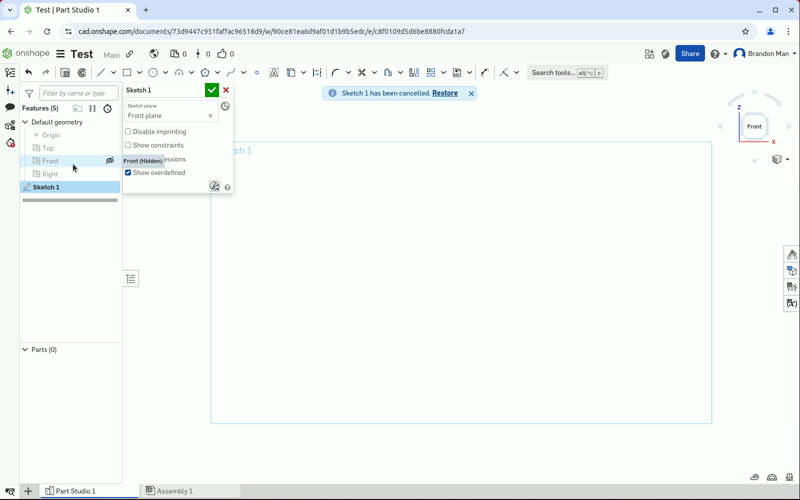
mouse_move(73, 352)
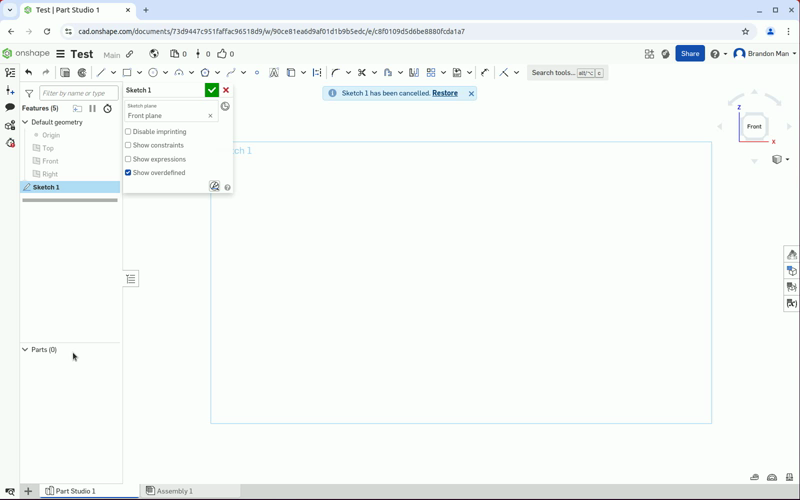
key(y)
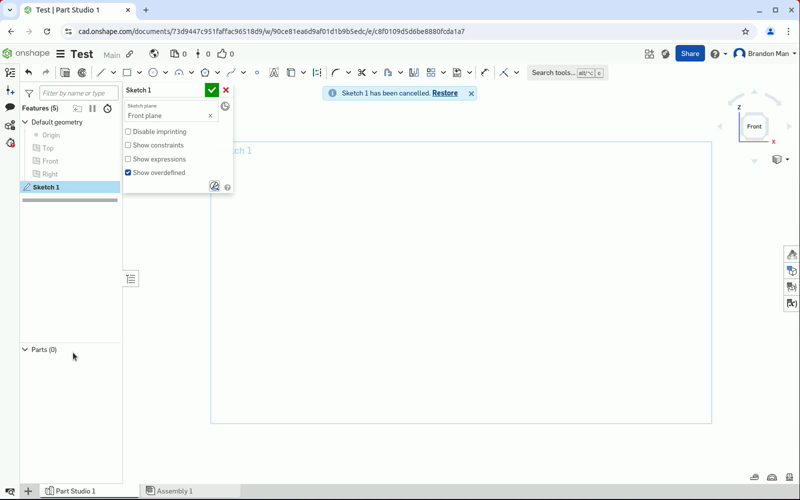
key(l)
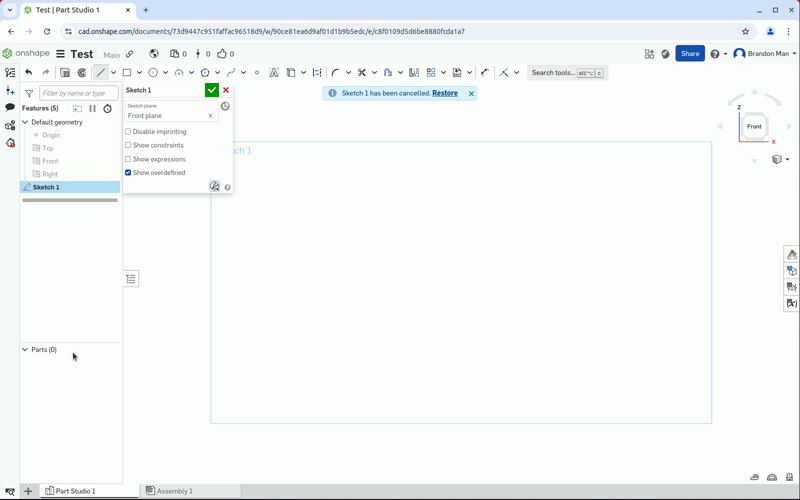
key_down(shift)
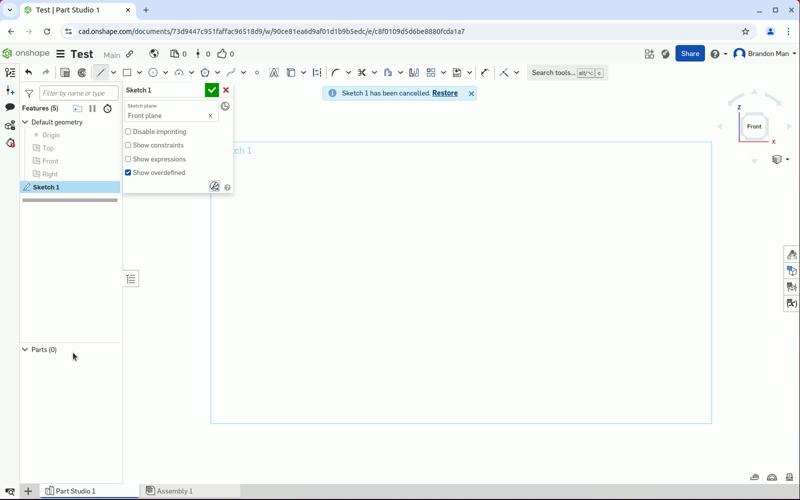
mouse_move(417, 282)
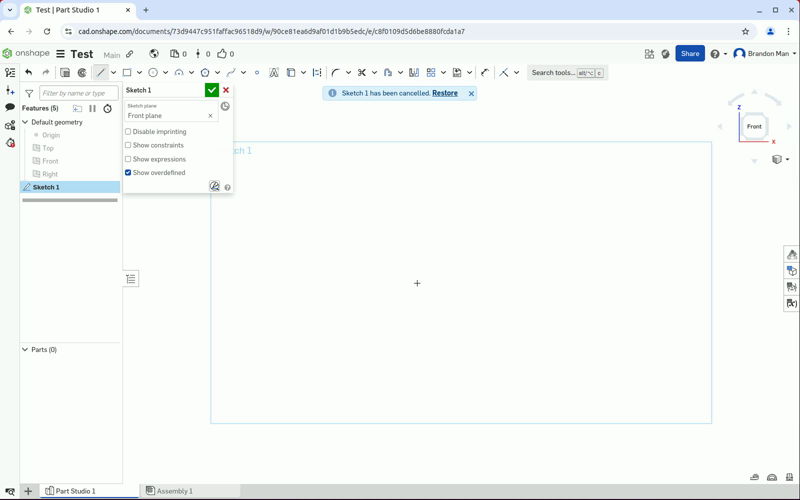
click(417, 282)
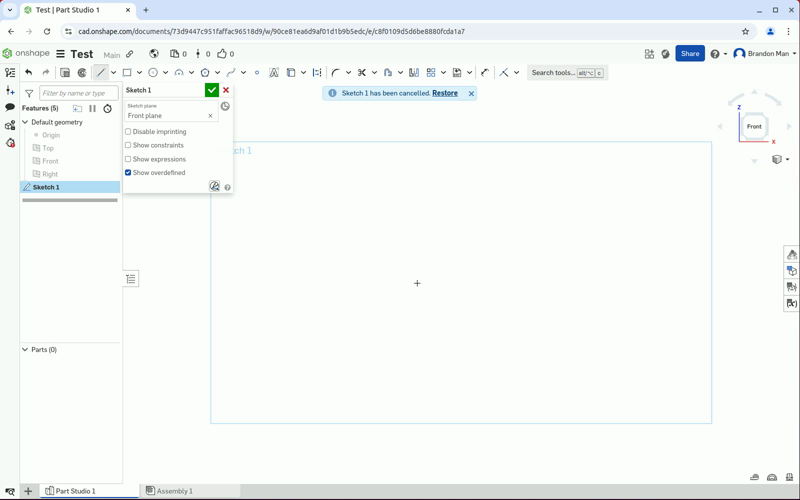
key_up(shift)
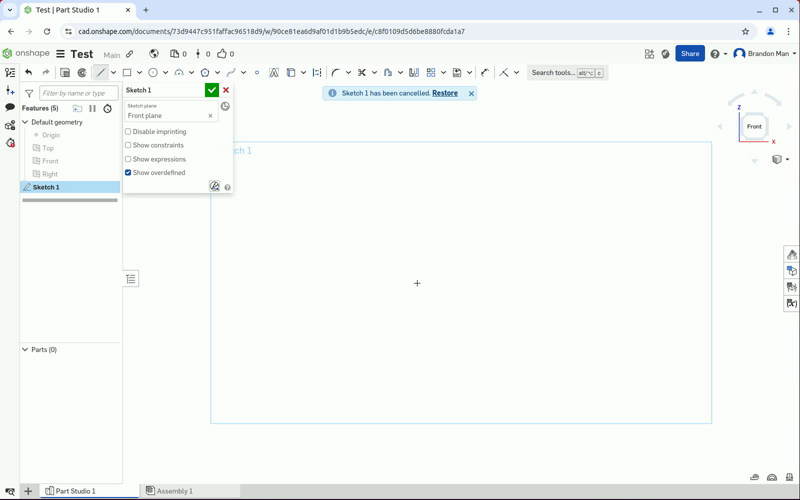
key_down(shift)
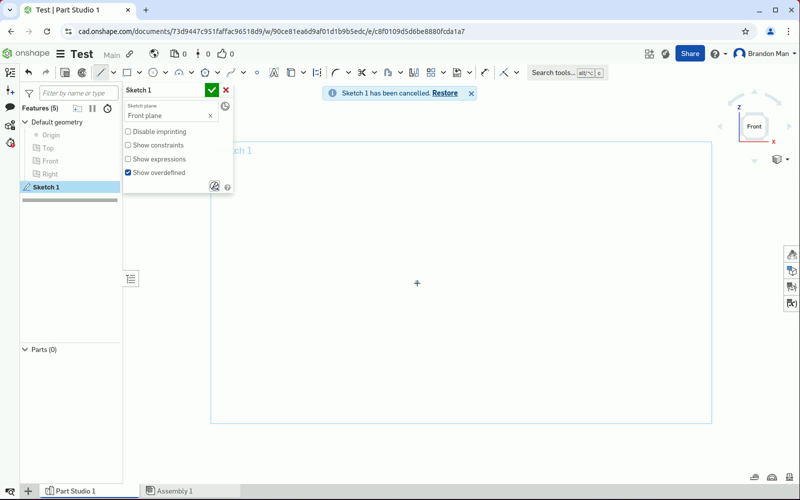
mouse_move(504, 282)
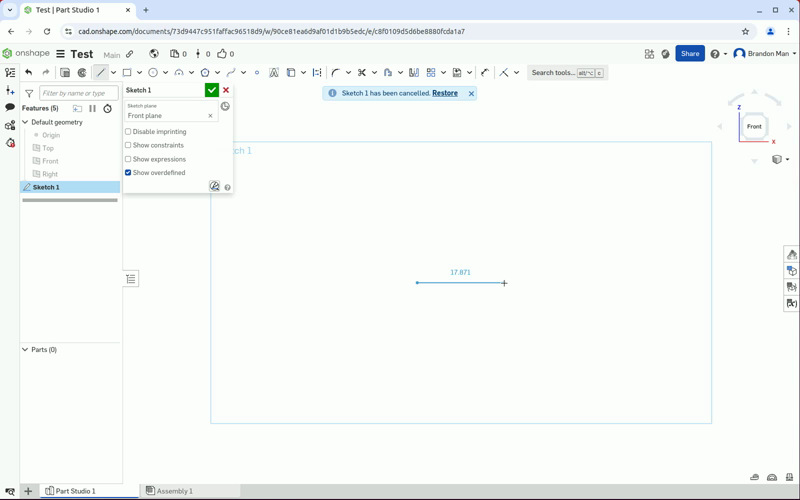
click(504, 282)
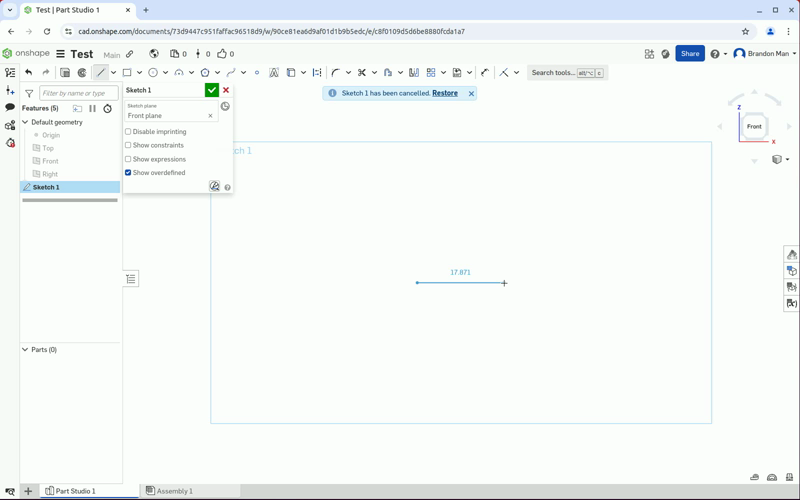
key_up(shift)
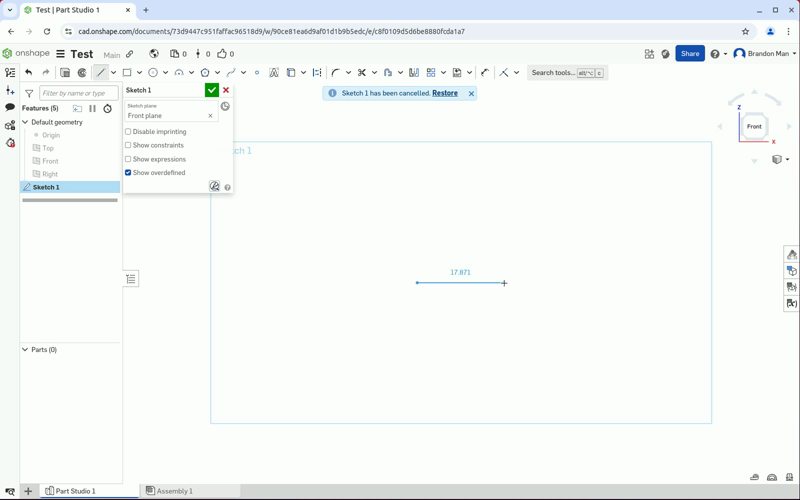
key_down(shift)
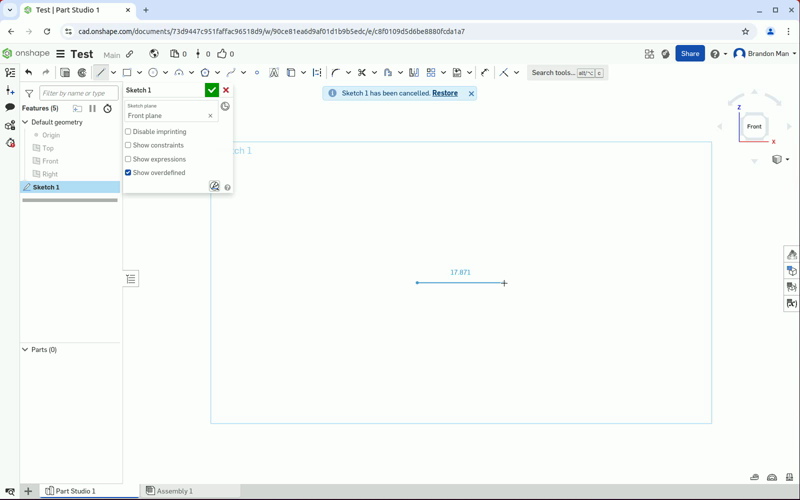
mouse_move(480, 216)
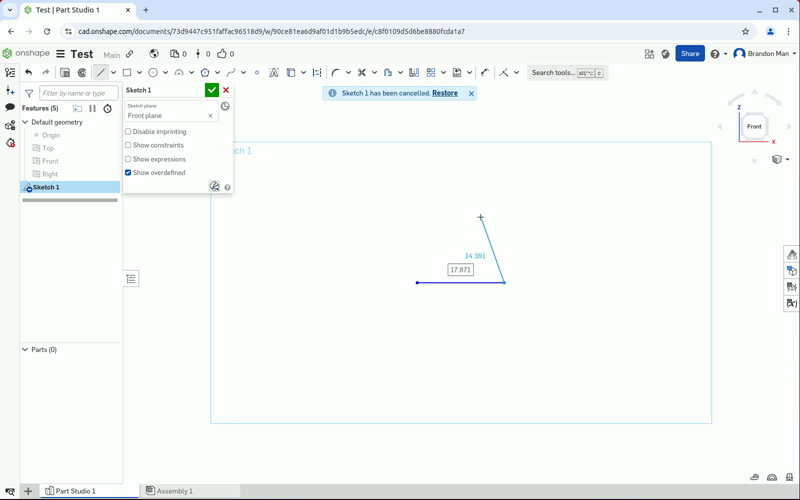
click(480, 216)
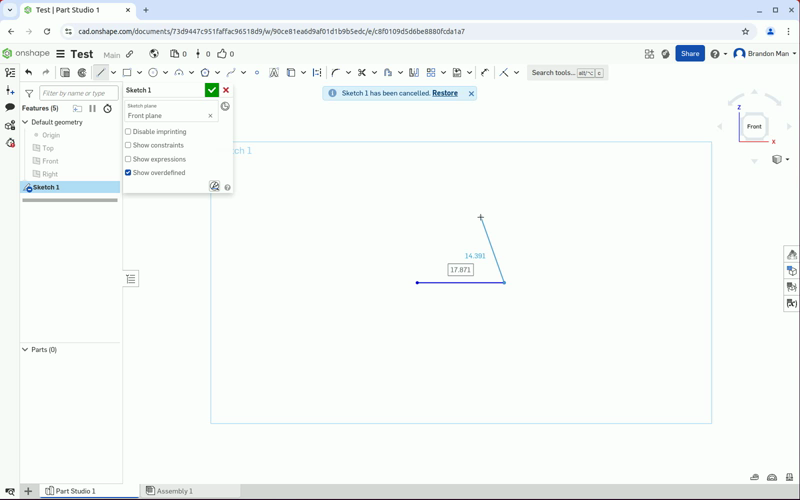
key_up(shift)
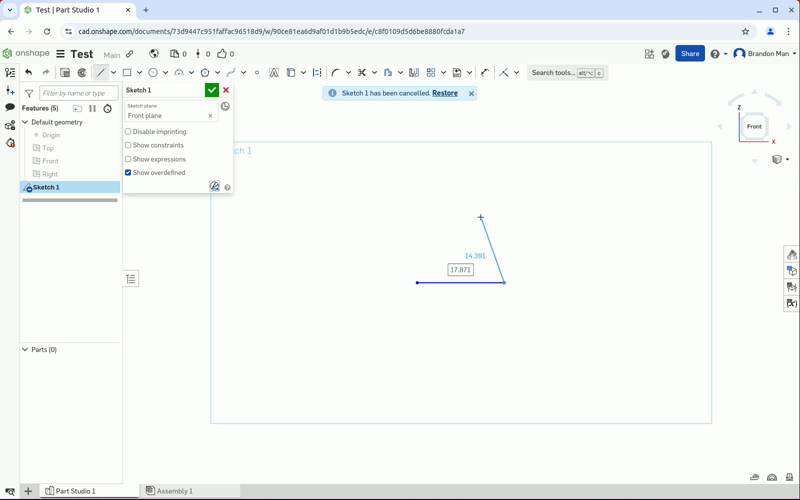
key_down(shift)
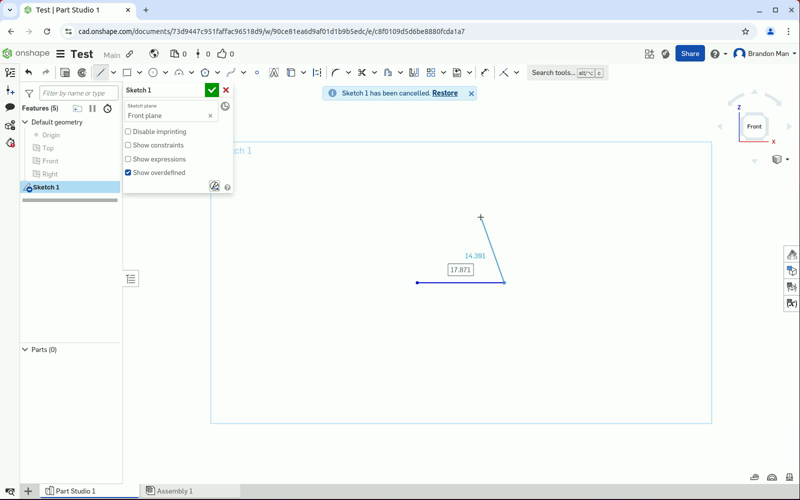
mouse_move(510, 216)
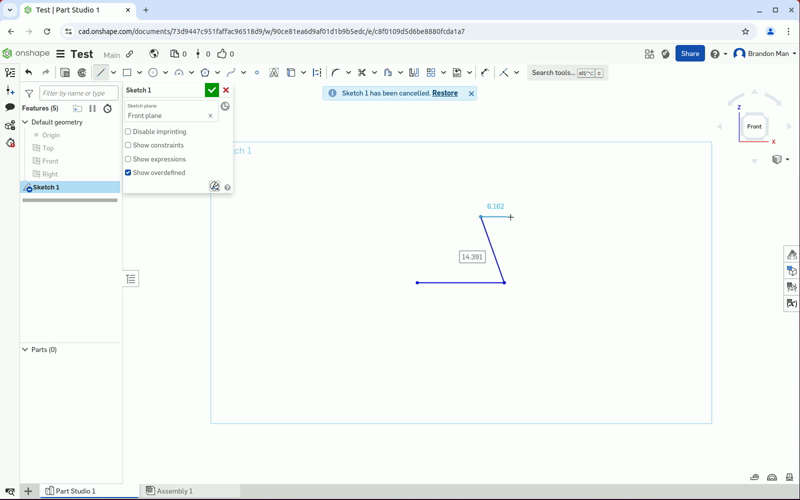
mouse_move(441, 216)
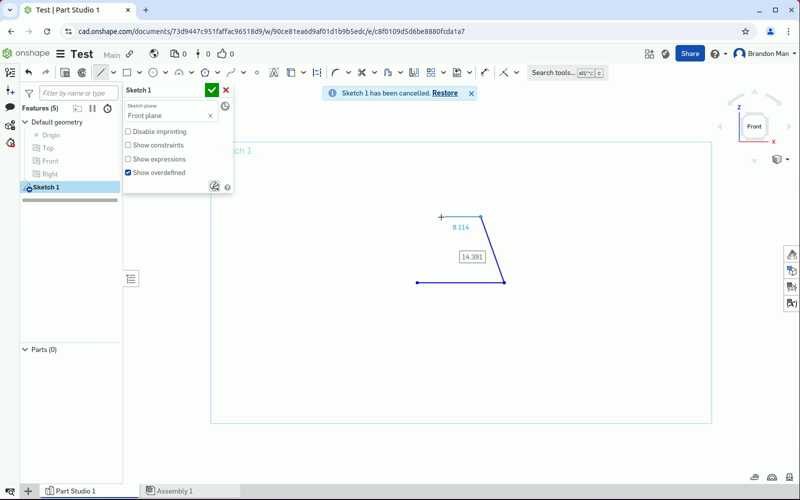
click(441, 216)
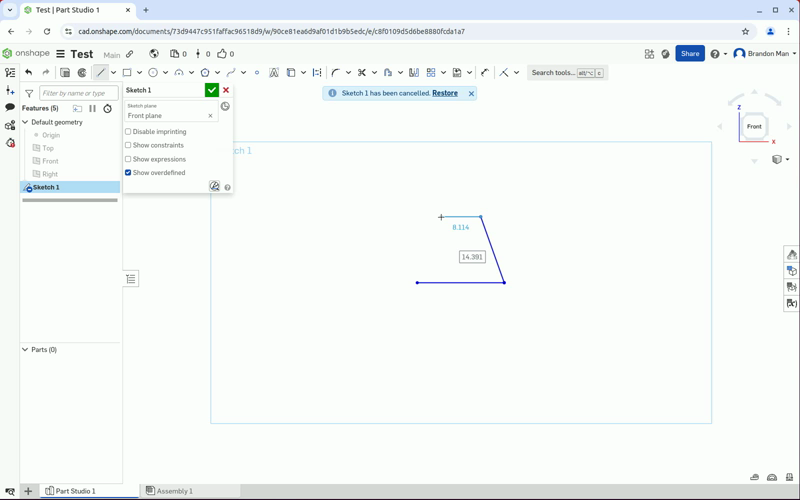
key_up(shift)
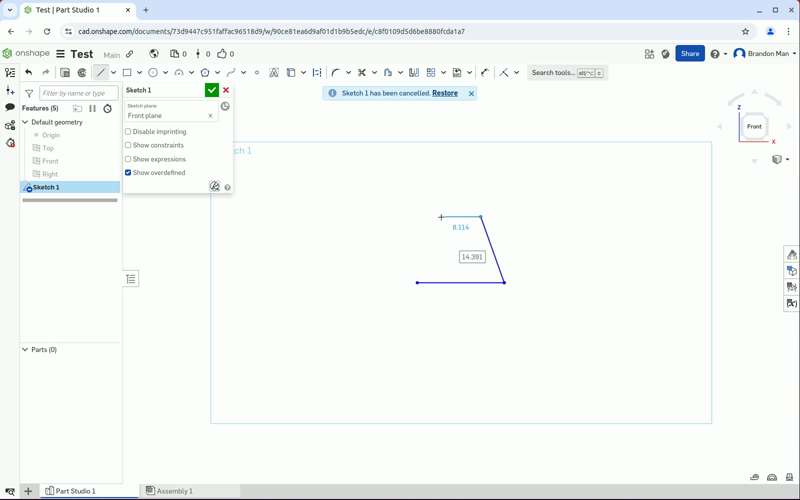
key_down(shift)
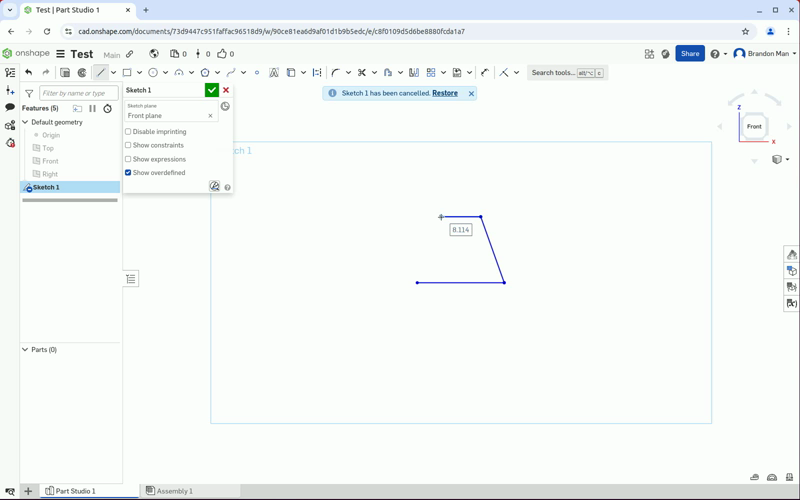
mouse_move(417, 282)
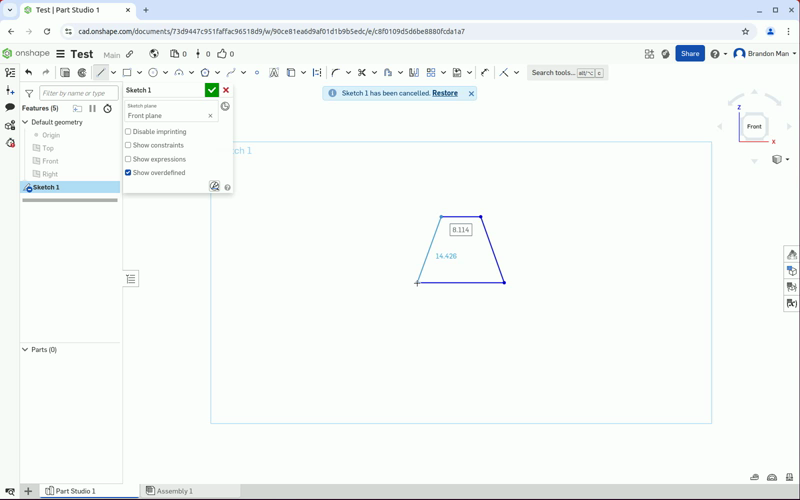
key_up(shift)
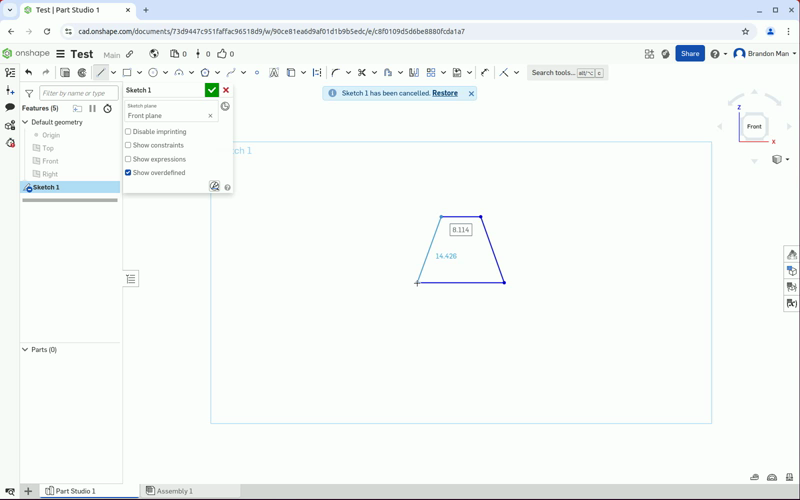
click(417, 282)
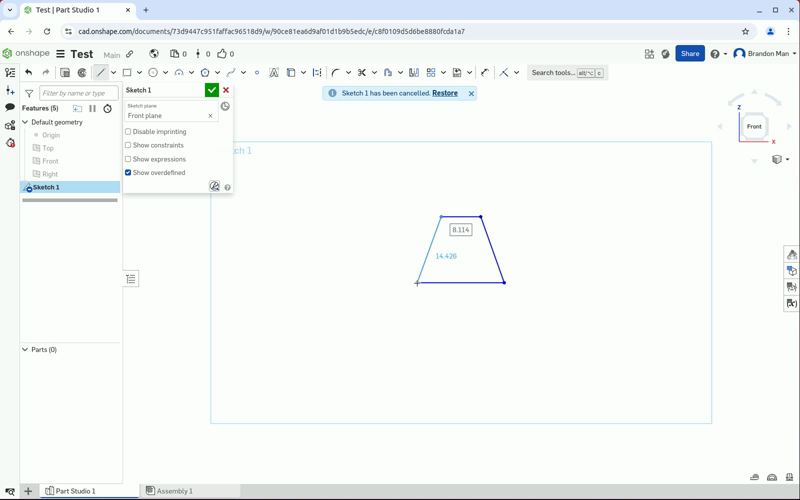
key(esc)
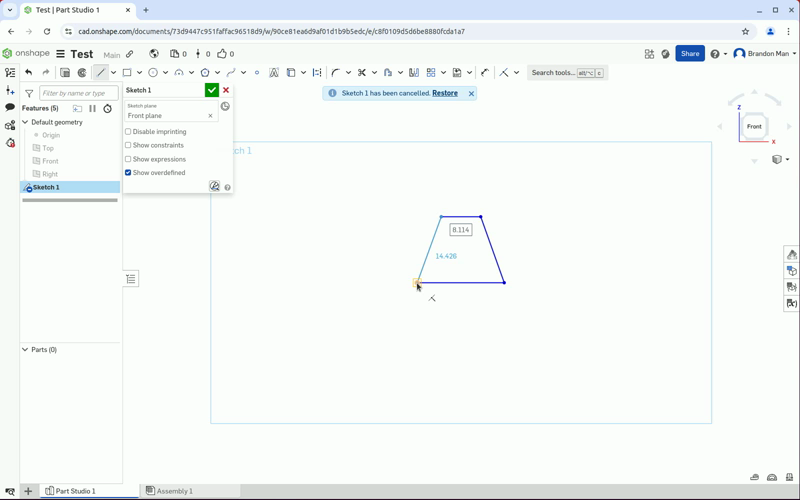
mouse_move(454, 277)
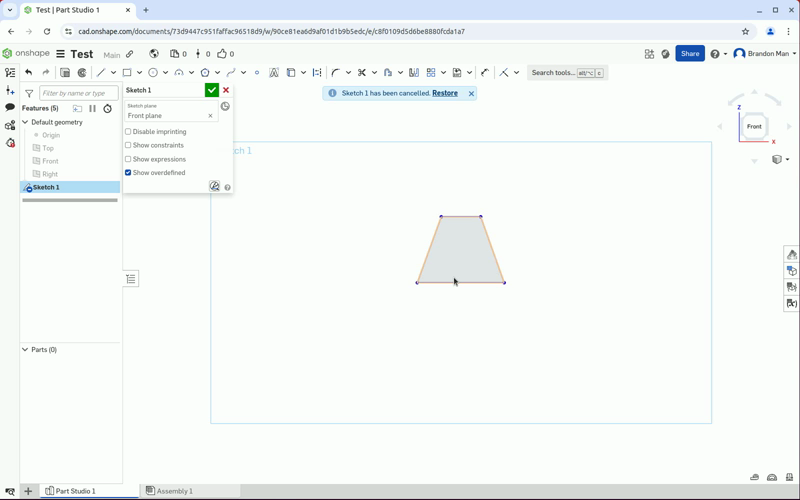
click(454, 277)
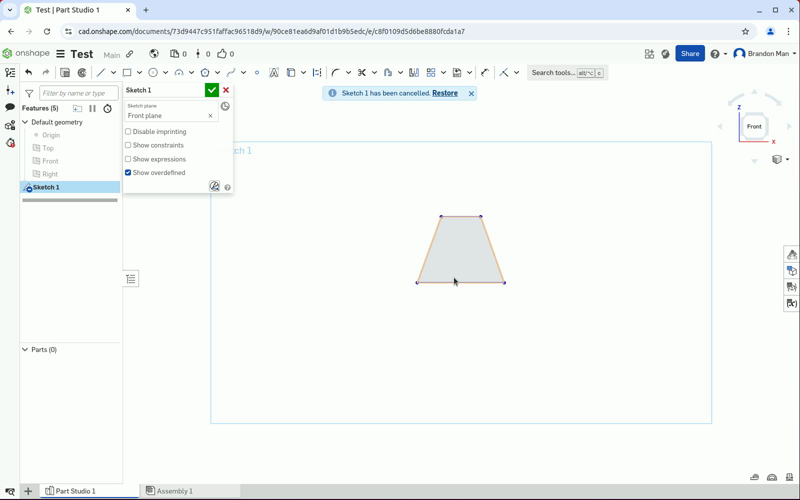
mouse_move(73, 352)
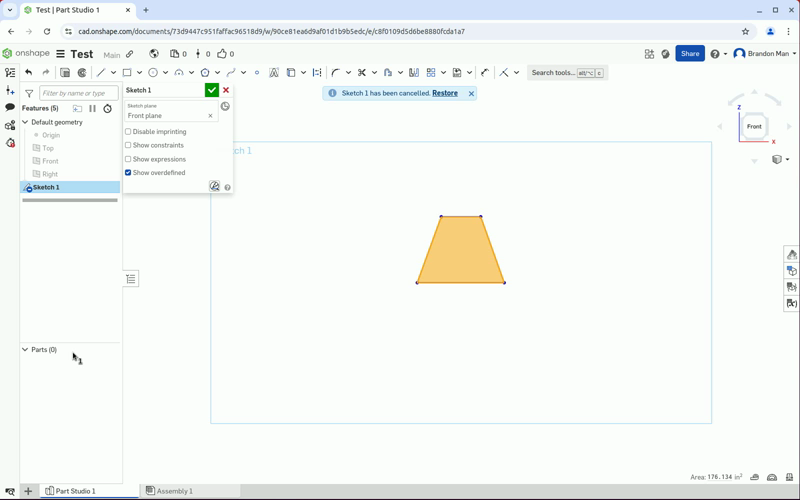
key(shift+y)
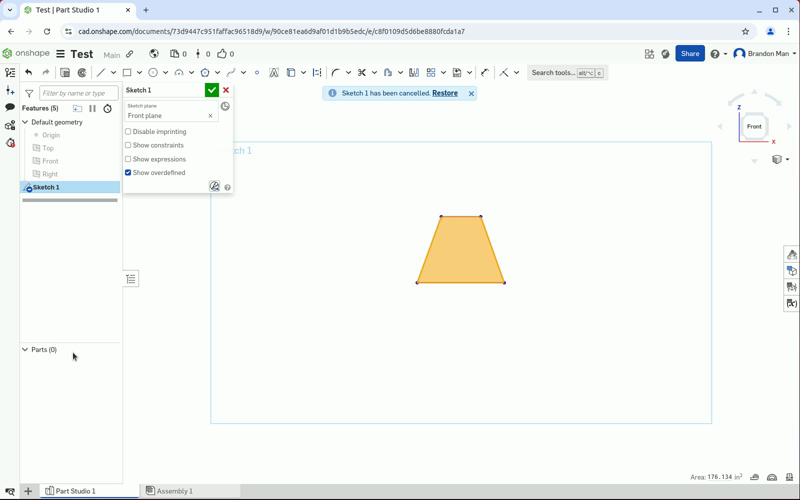
key(shift+e)
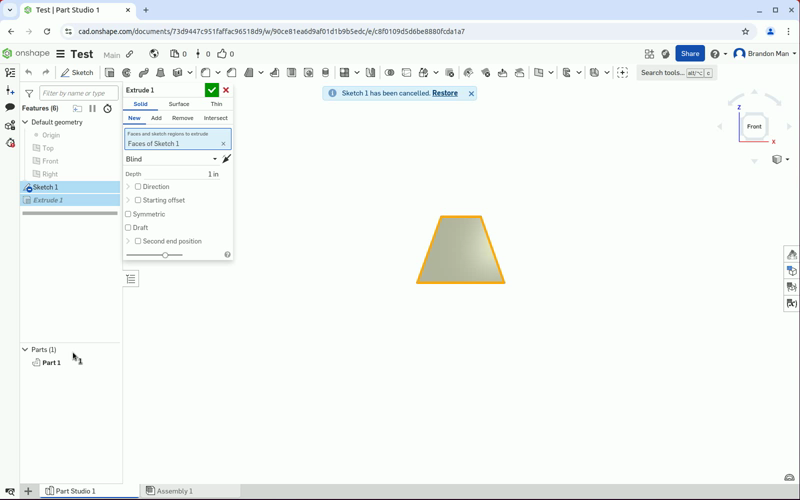
mouse_move(143, 106)
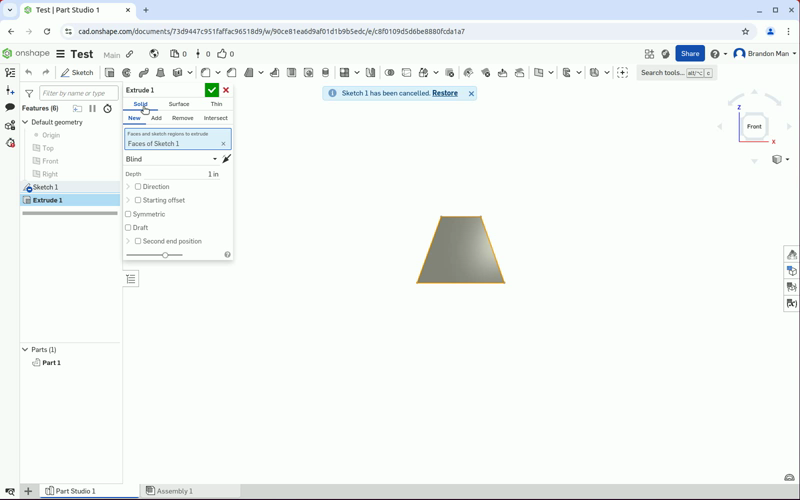
click(143, 106)
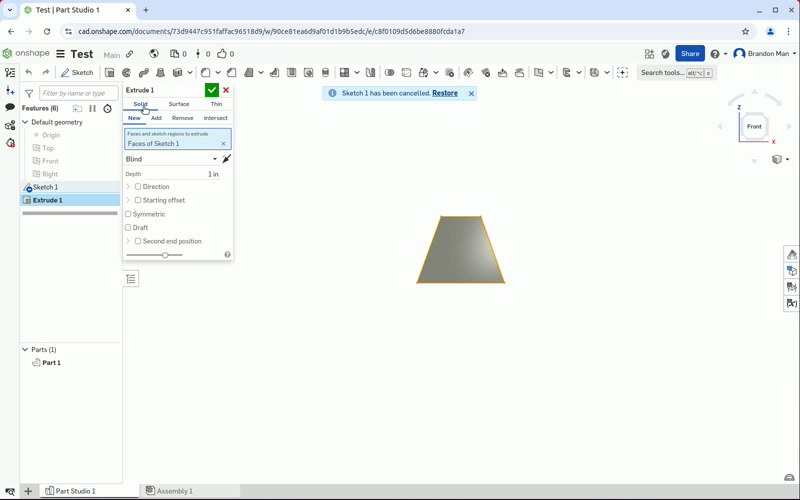
mouse_move(137, 120)
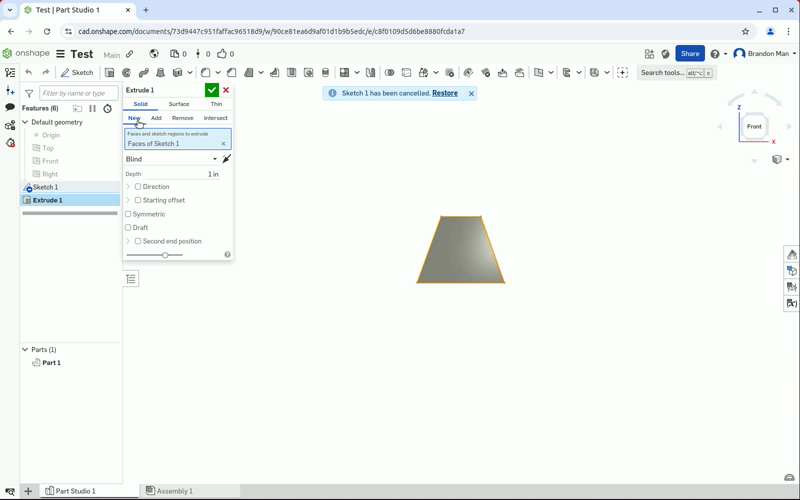
click(137, 120)
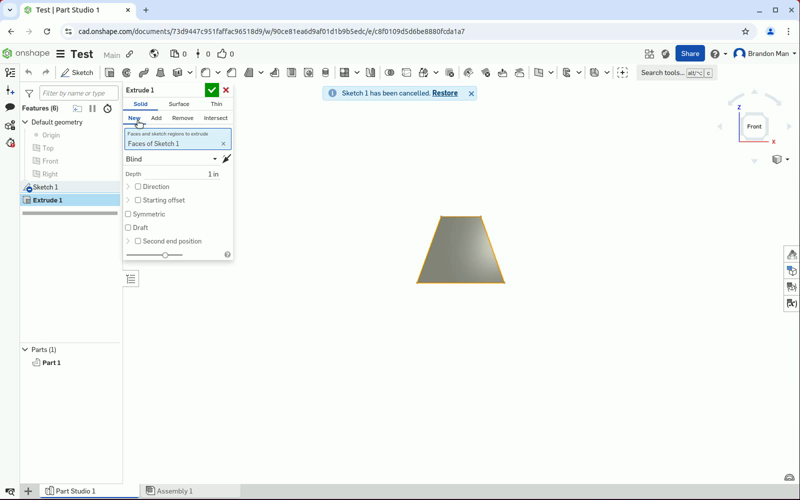
key(tab, 4)
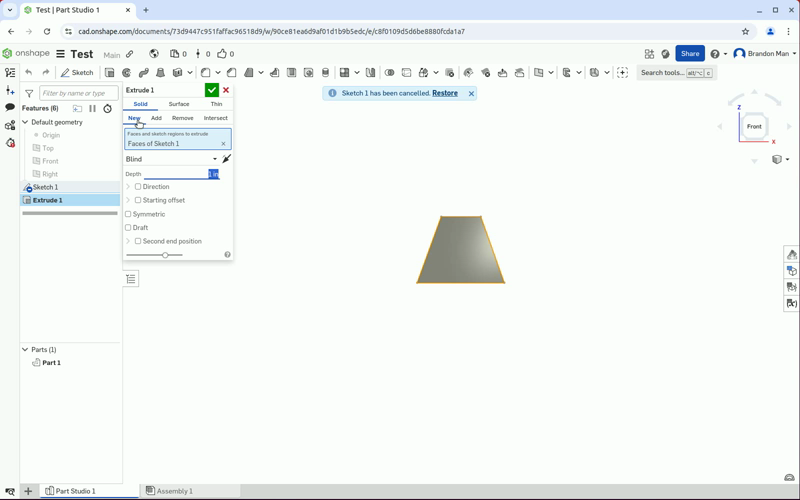
text(-18.775)
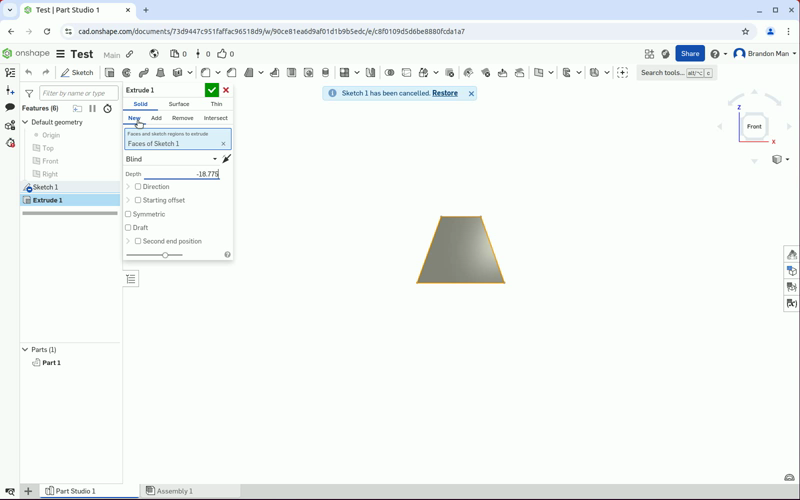
key(enter)
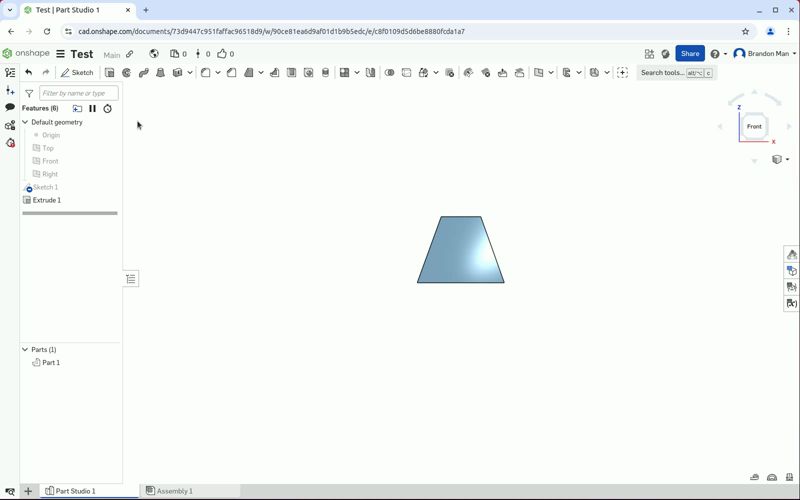
key(shift+h)
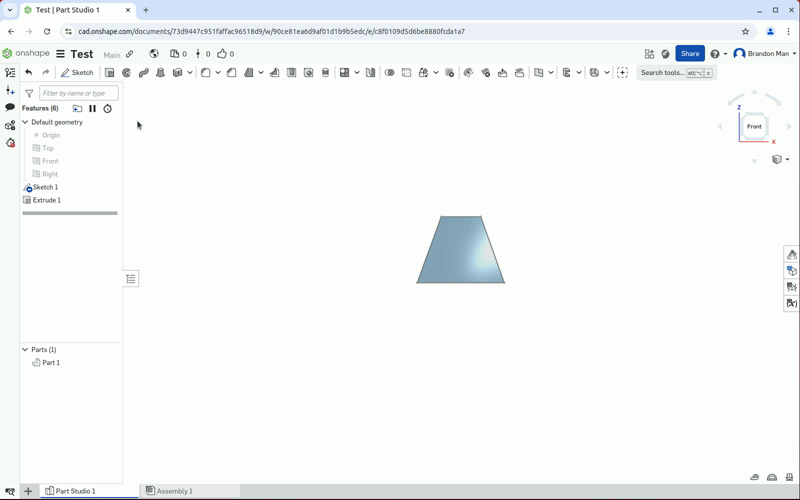
key(shift+h)
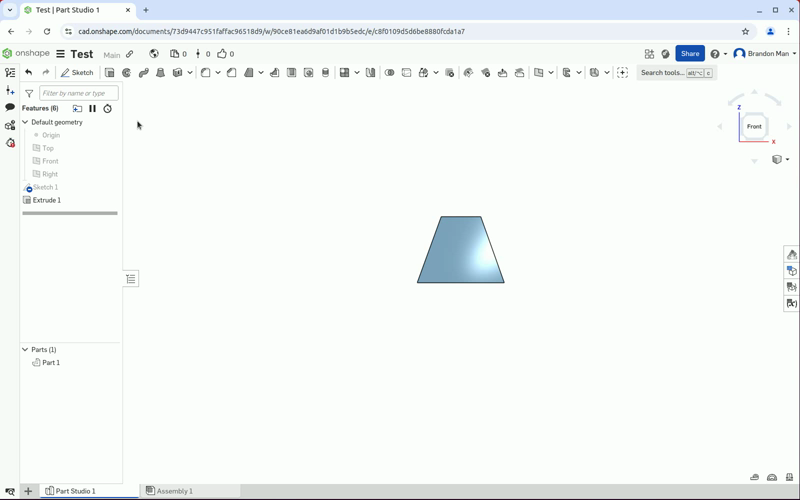
mouse_move(73, 189)
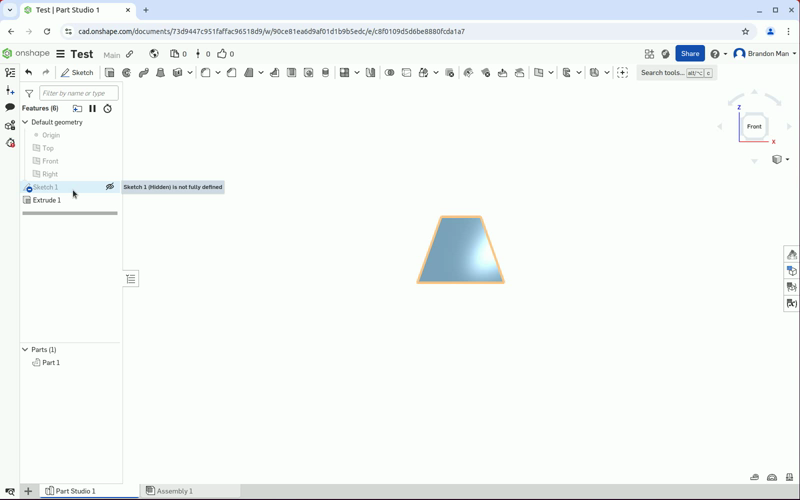
click(73, 189)
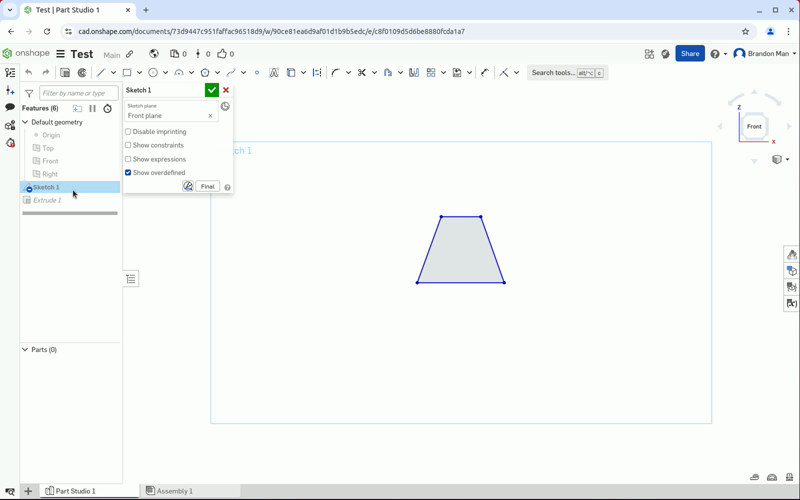
mouse_move(229, 92)
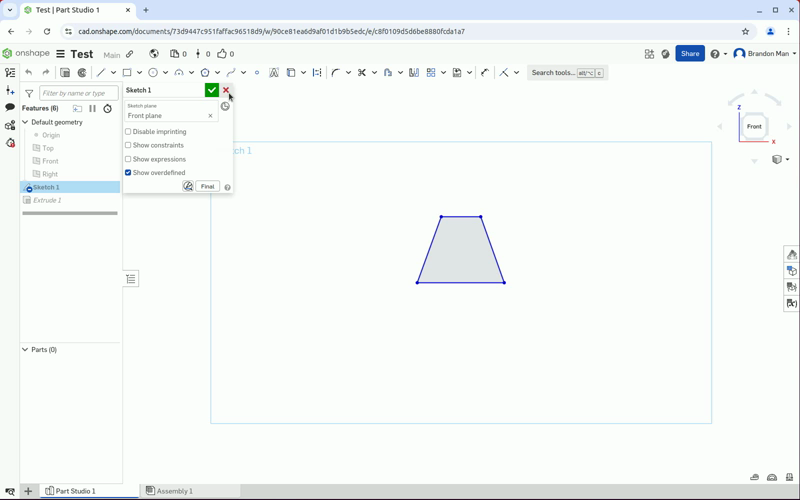
click(229, 92)
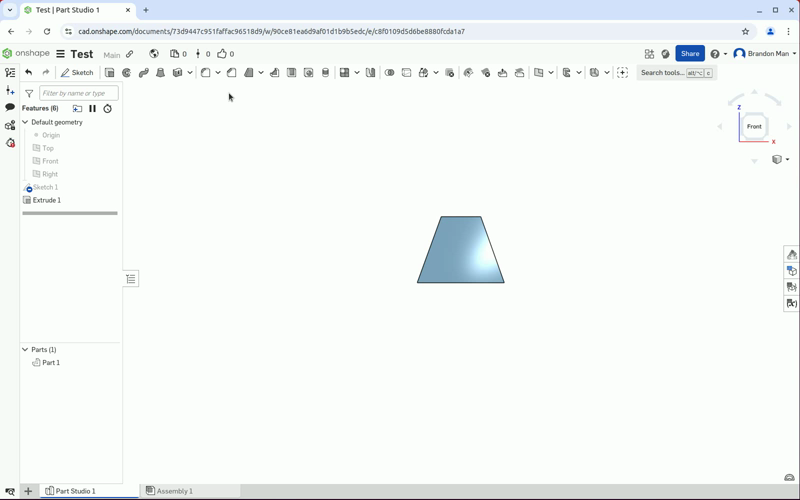
mouse_move(73, 352)
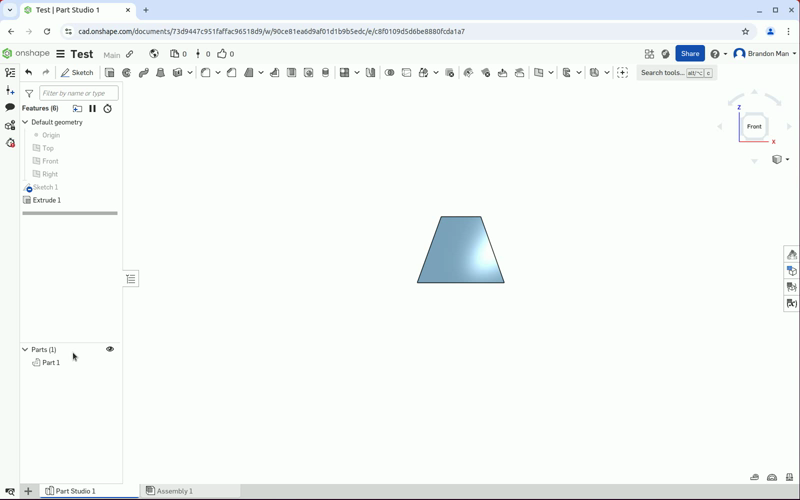
key(y)
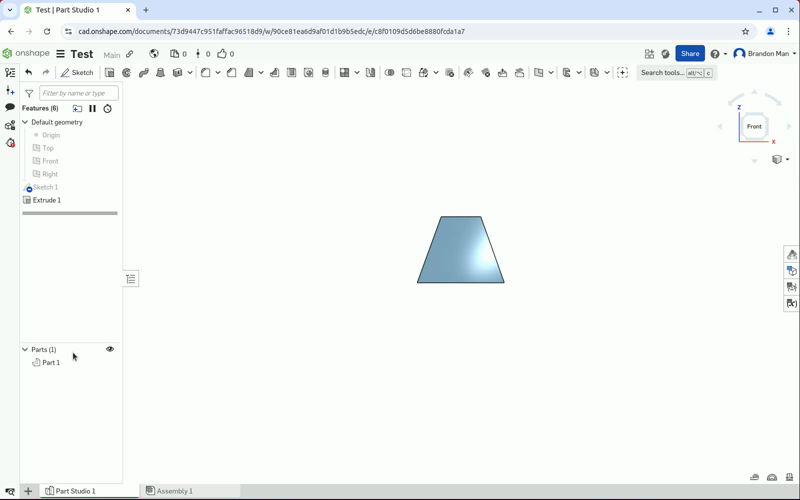
key(shift+p)
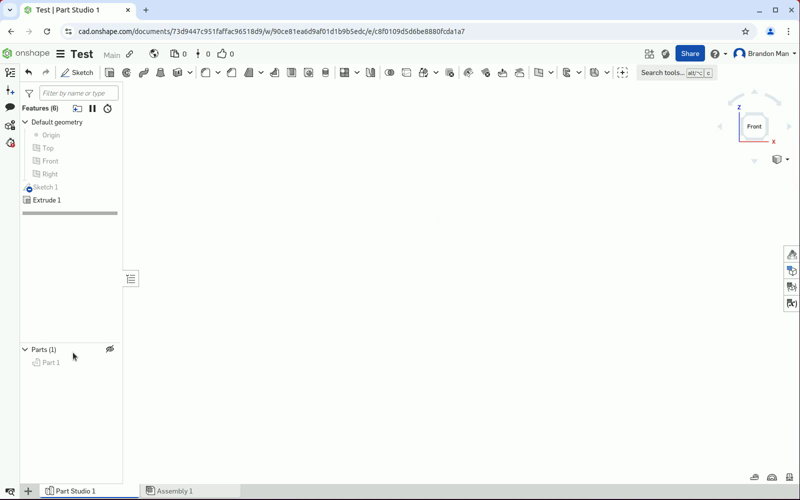
key(space)
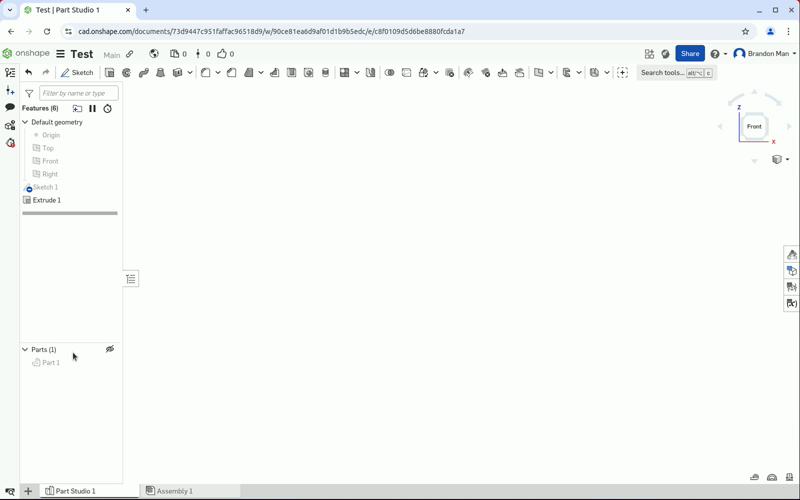
key_down(shift)
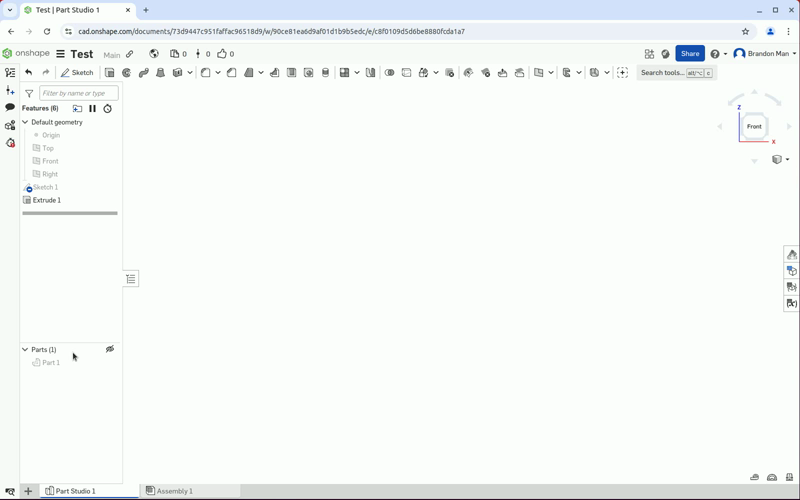
key(down)
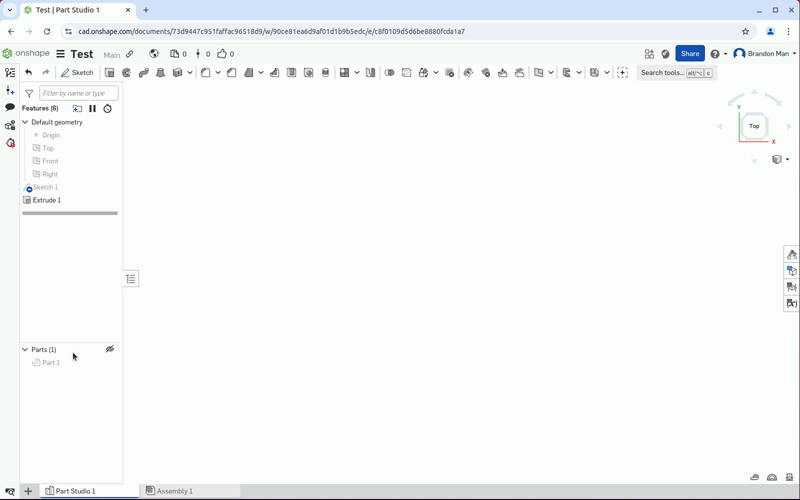
key_up(shift)
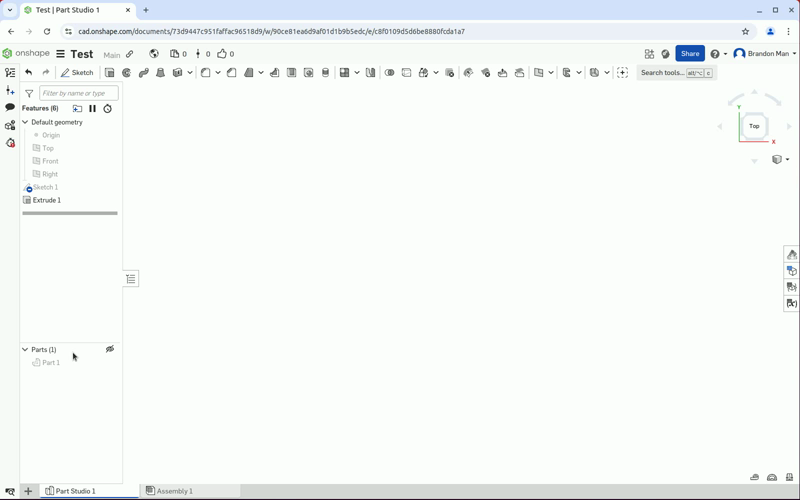
mouse_move(73, 352)
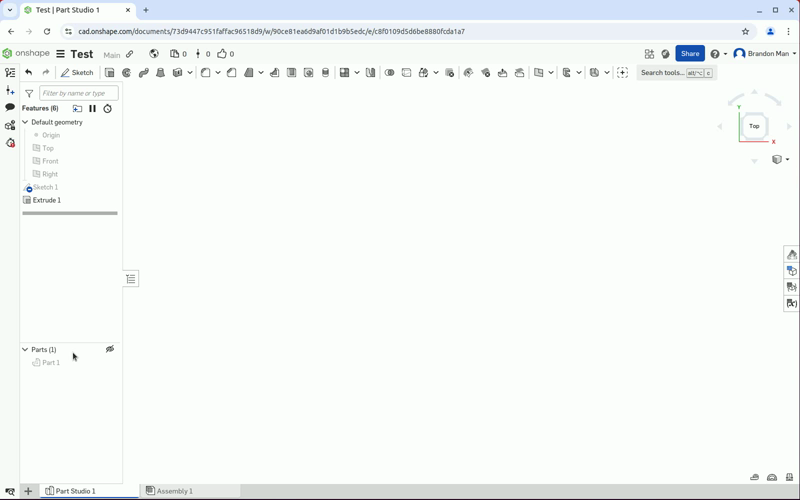
key(shift+y)
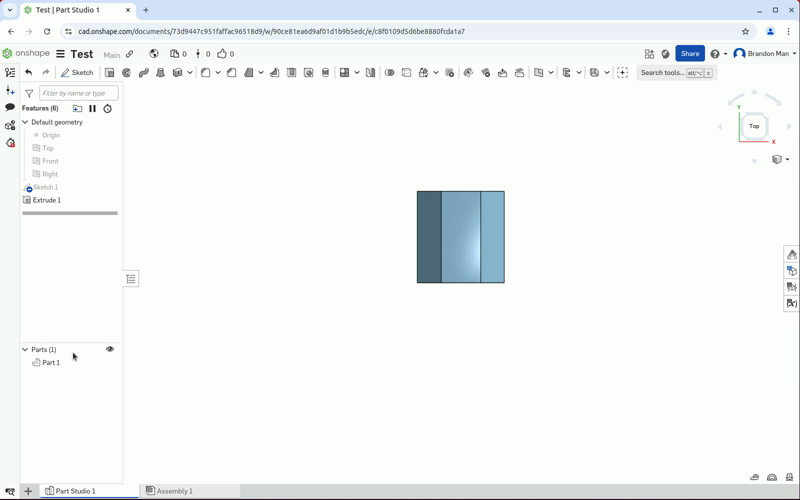
mouse_move(541, 75)
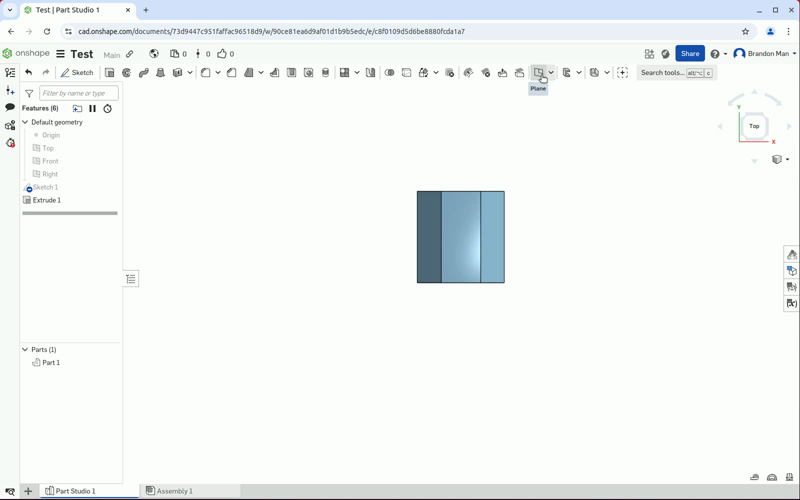
click(541, 75)
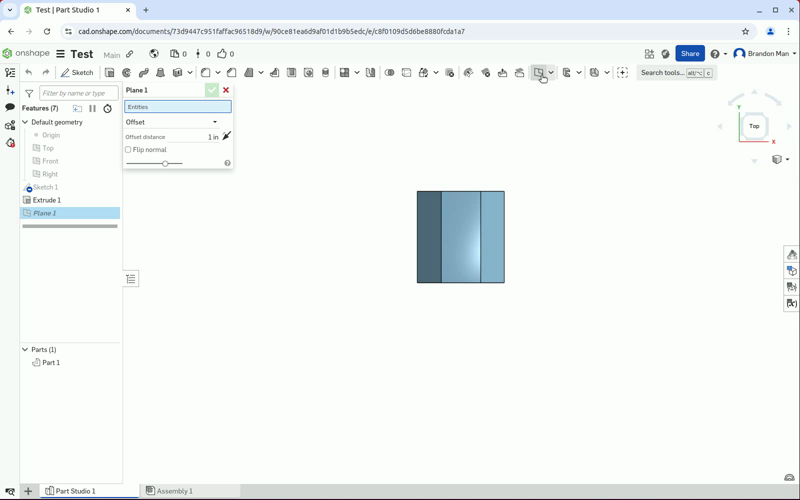
mouse_move(73, 150)
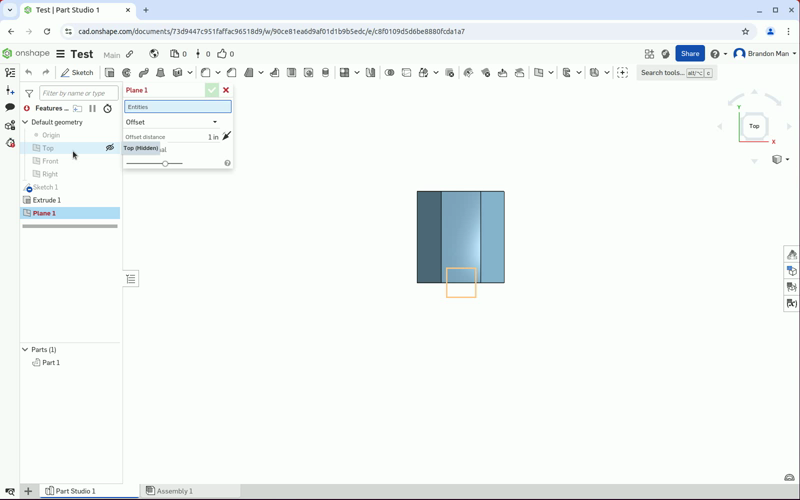
click(73, 150)
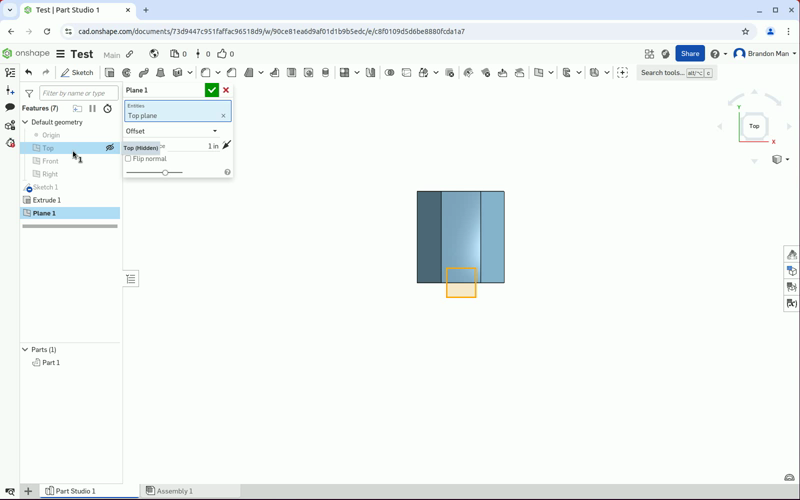
key(tab, 2)
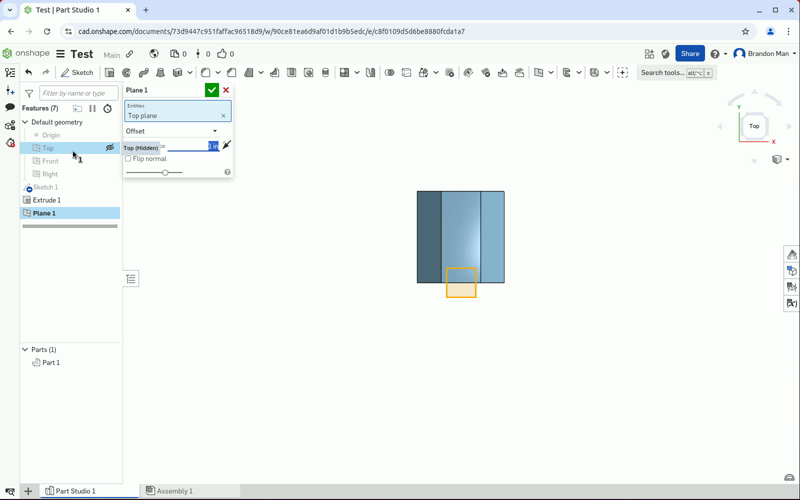
text(13.711)
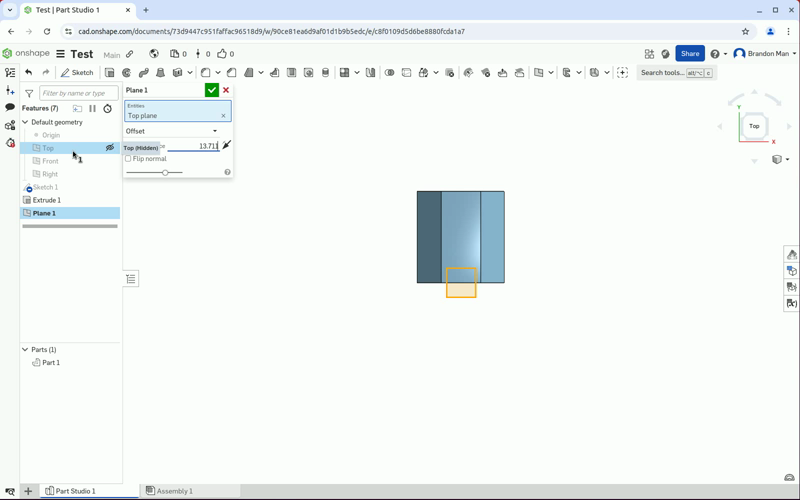
key(enter, 2)
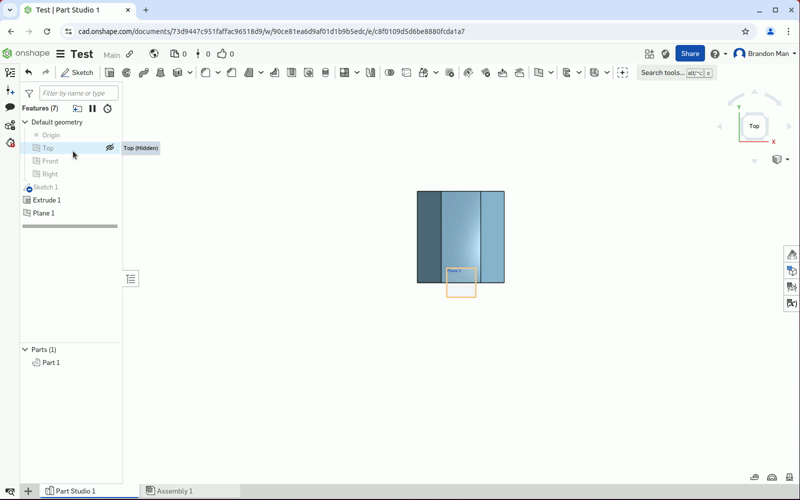
key(shift+s)
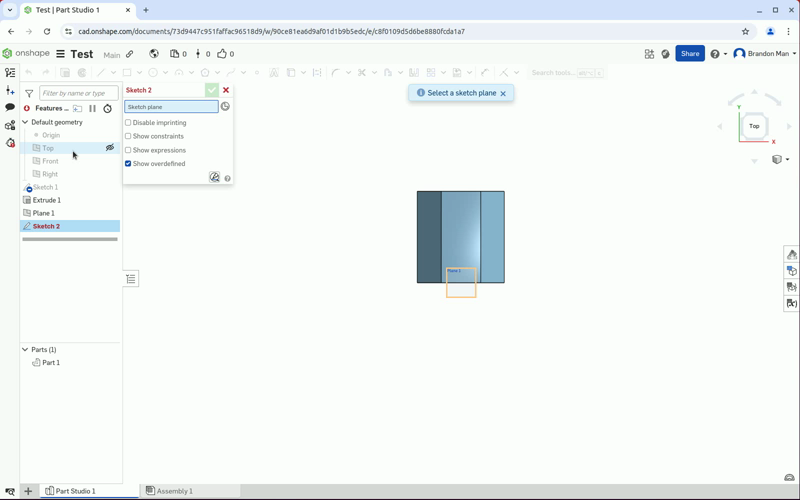
mouse_move(73, 215)
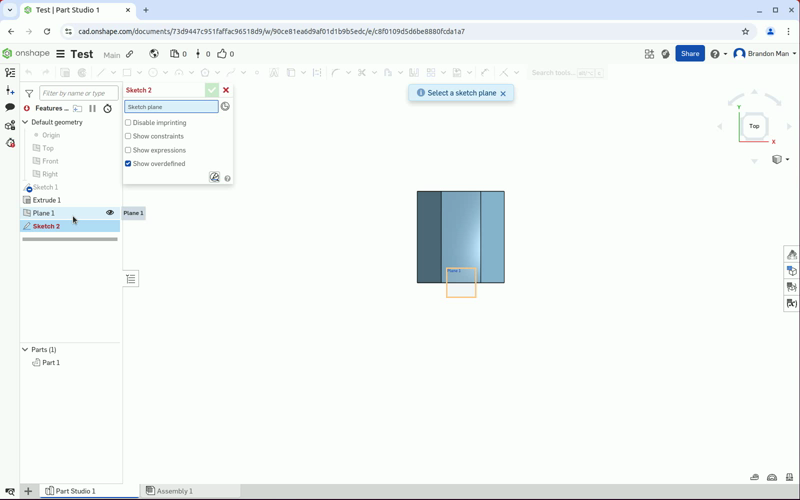
click(73, 215)
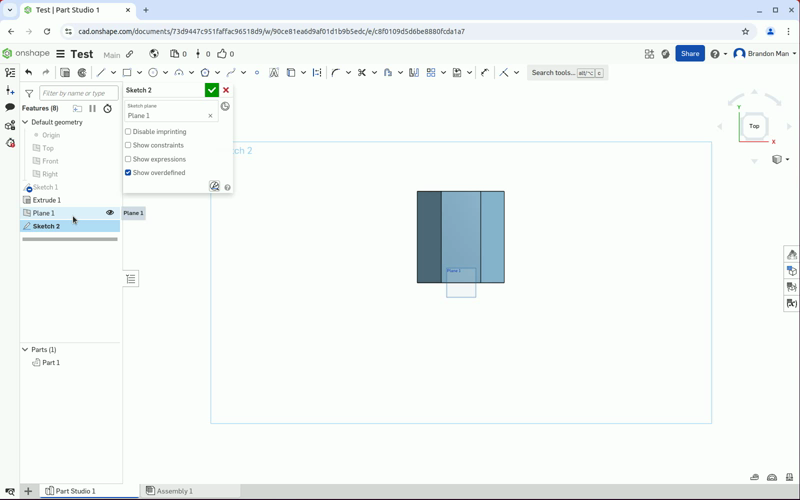
mouse_move(73, 352)
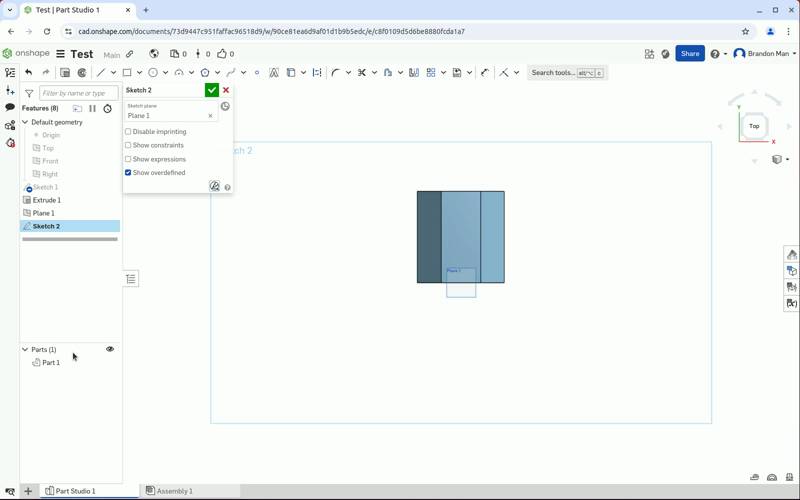
key(y)
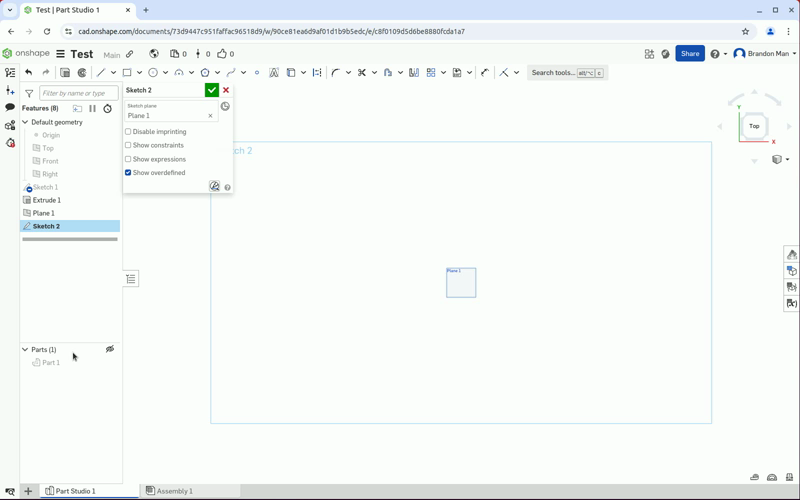
key(c)
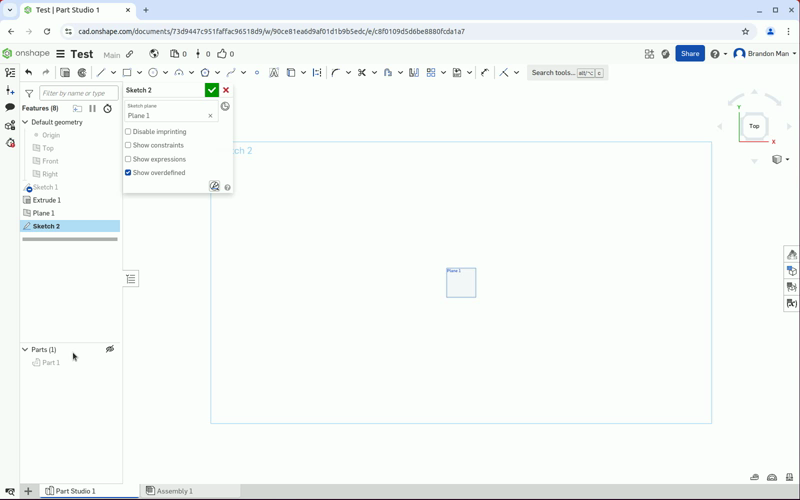
key_down(shift)
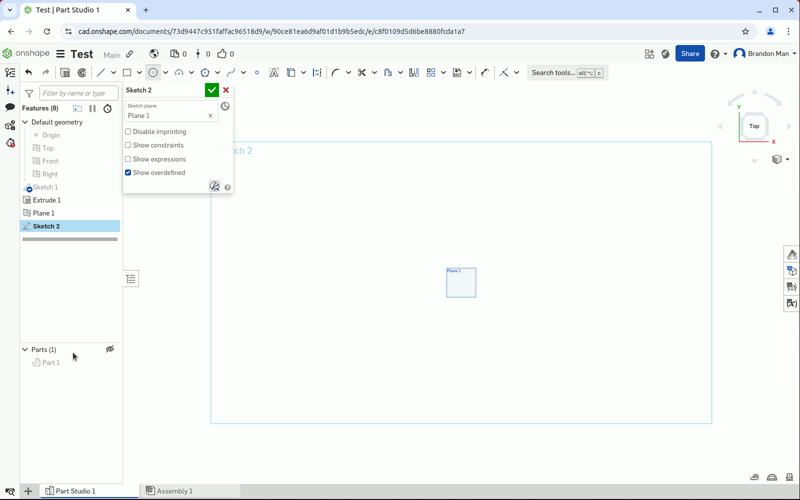
mouse_move(461, 237)
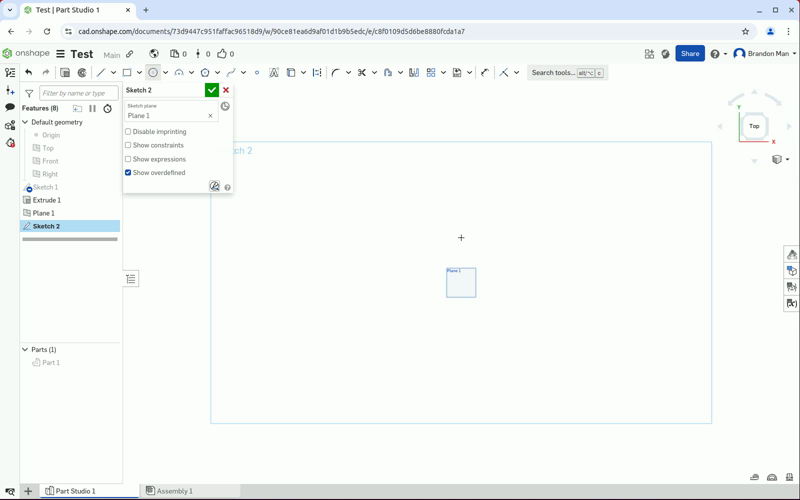
click(461, 237)
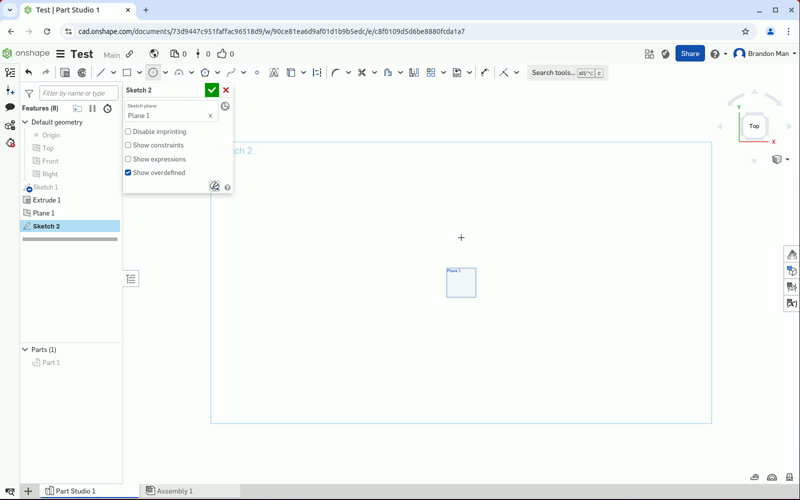
key_up(shift)
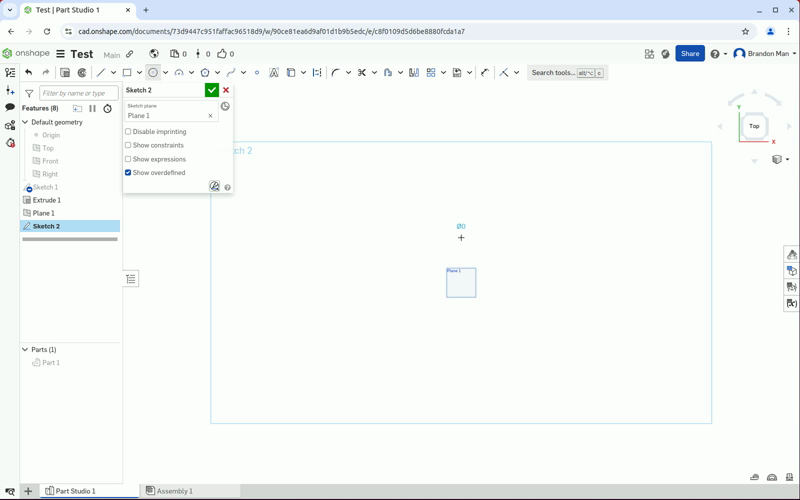
mouse_move(471, 237)
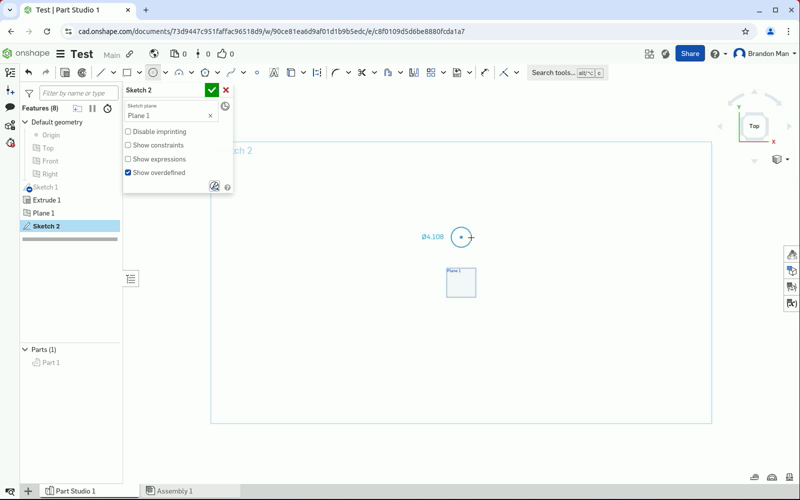
click(471, 237)
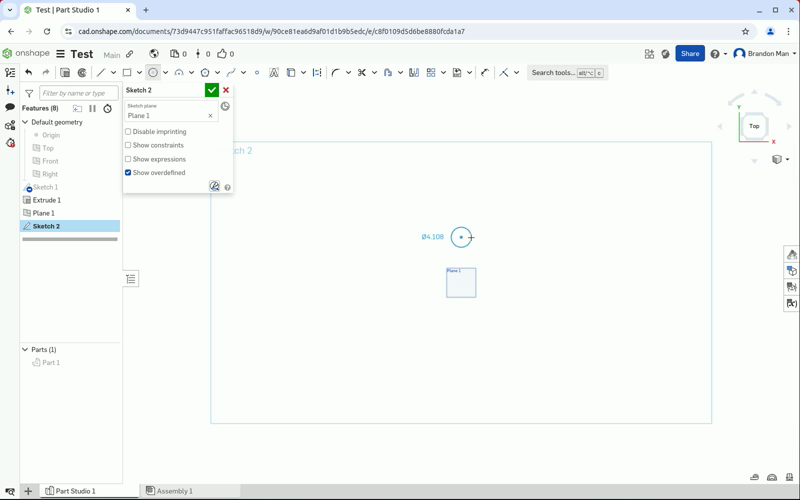
key(esc)
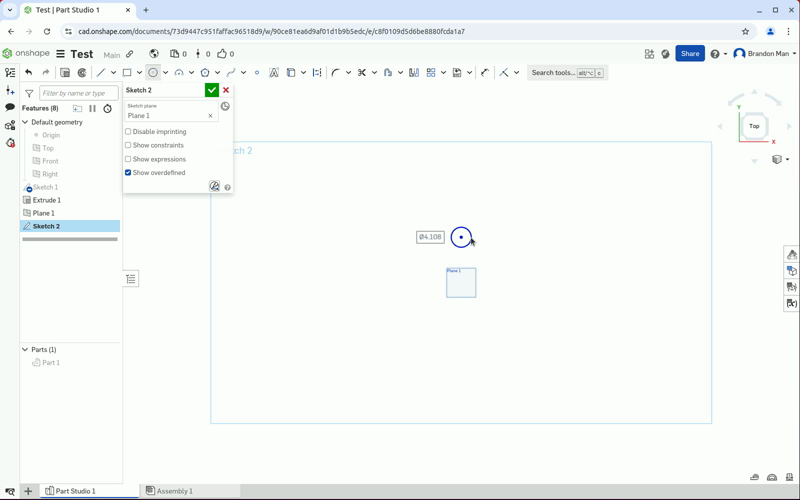
mouse_move(457, 242)
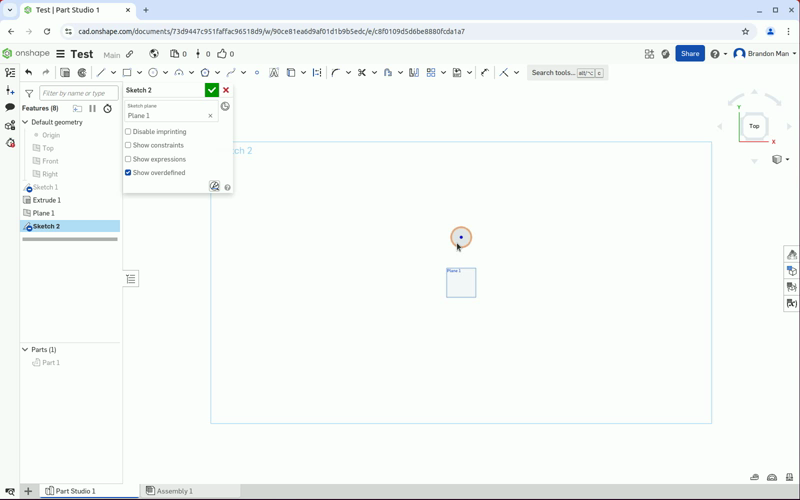
scroll(6)
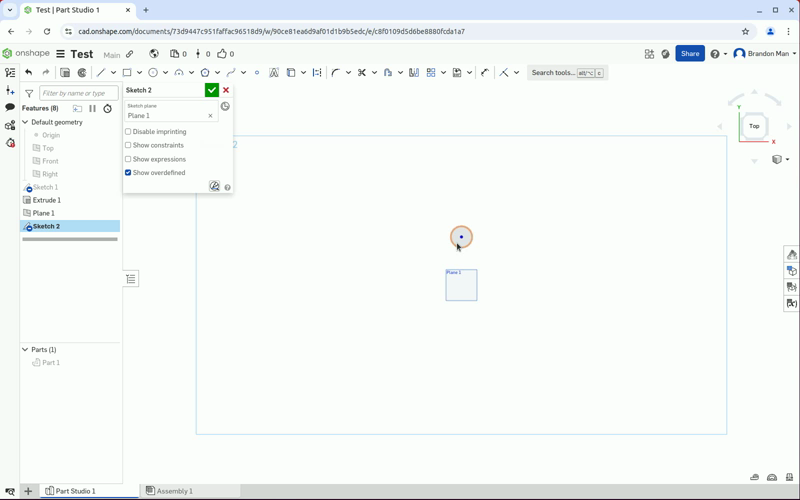
scroll(6)
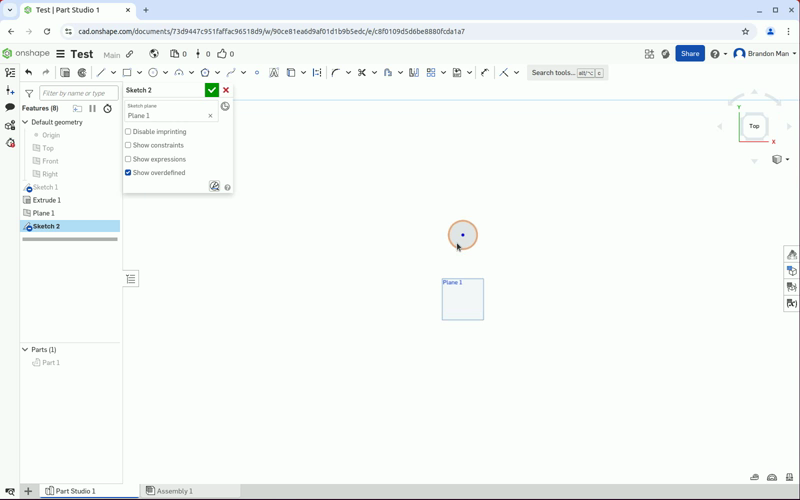
scroll(6)
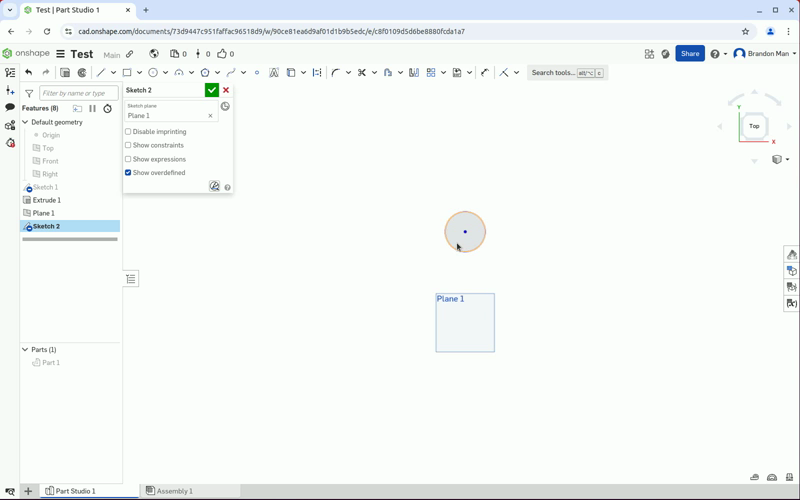
scroll(6)
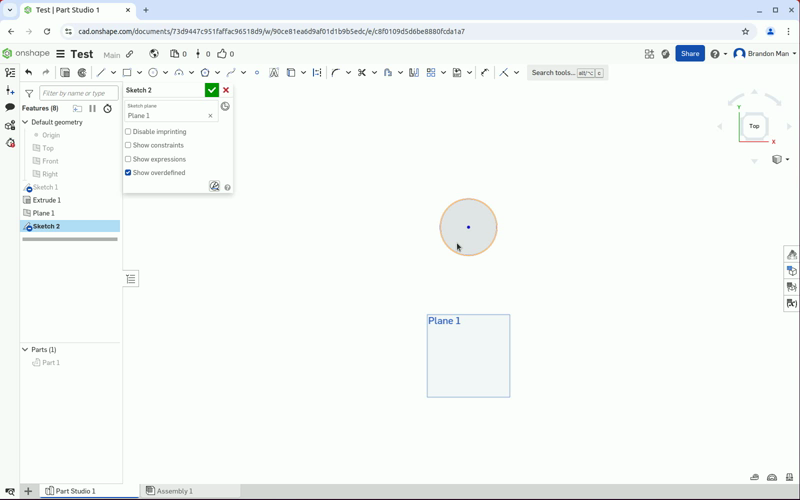
scroll(6)
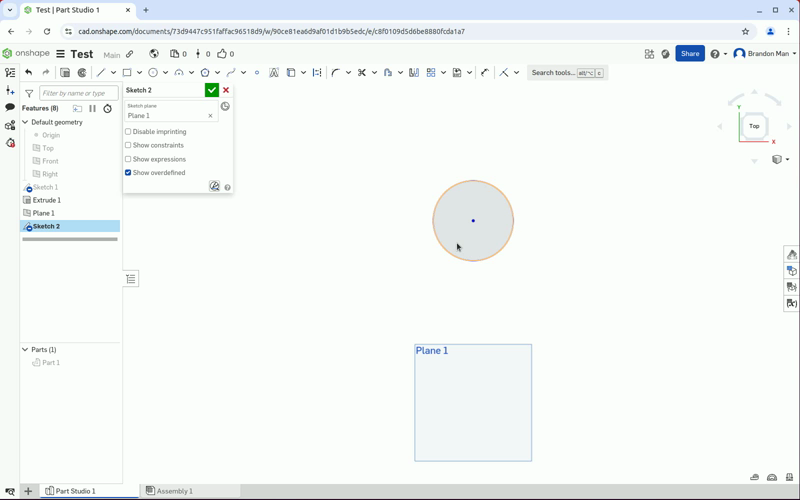
scroll(6)
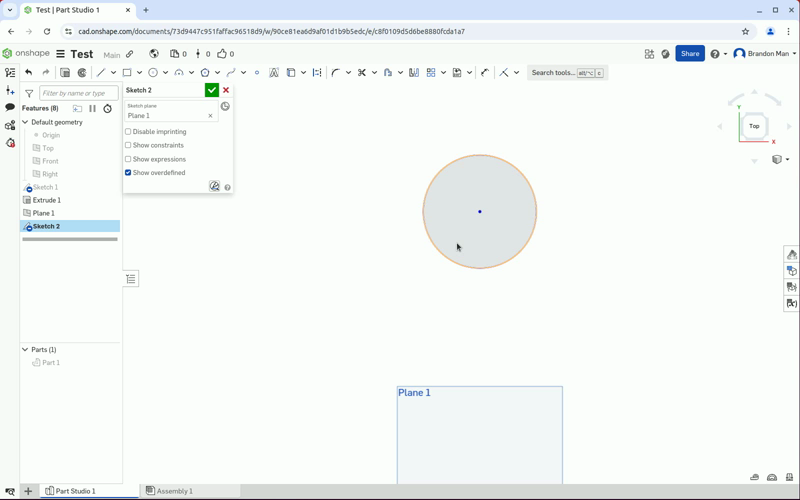
scroll(6)
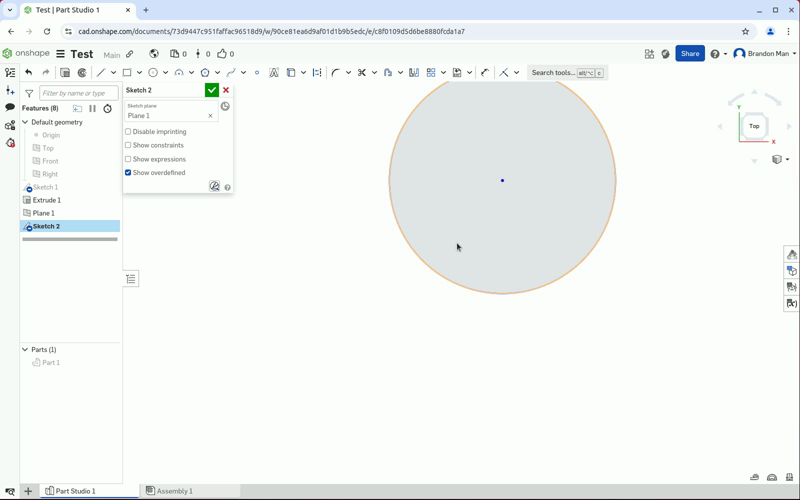
click(457, 242)
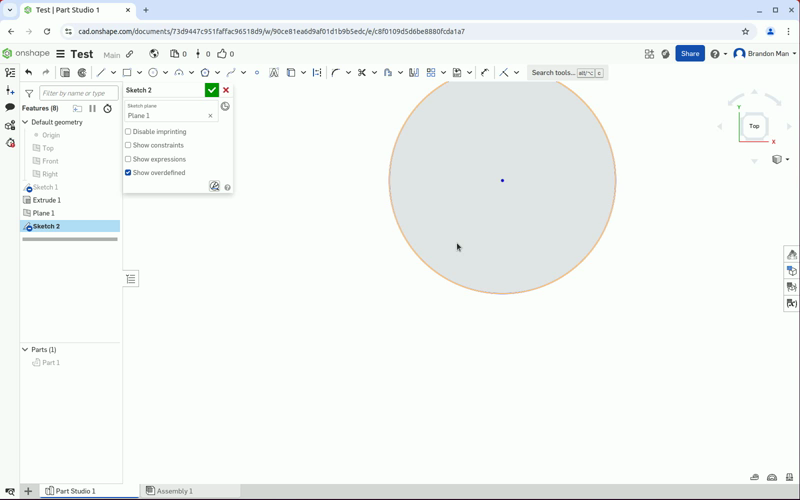
scroll(-6)
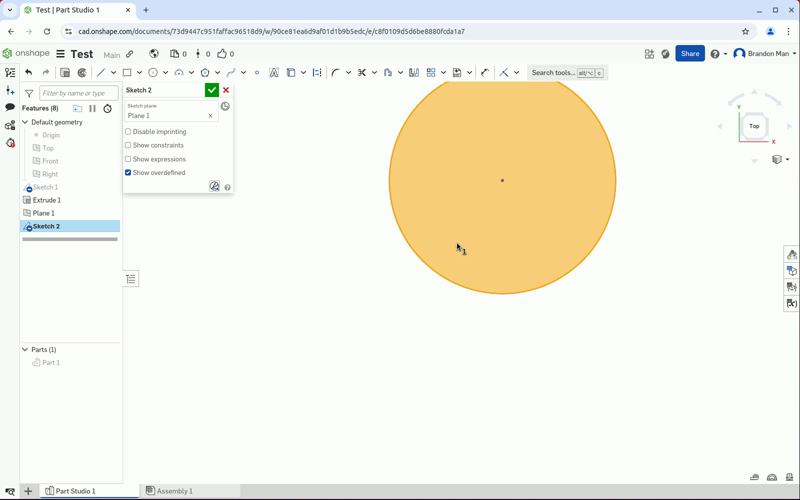
scroll(-6)
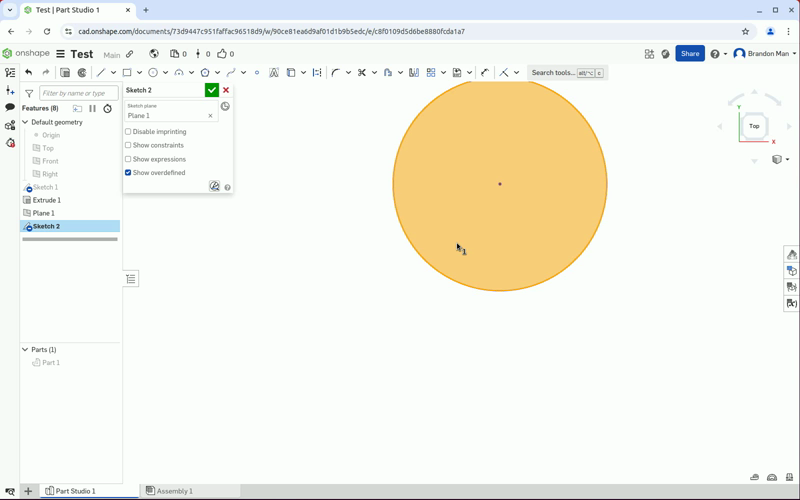
scroll(-6)
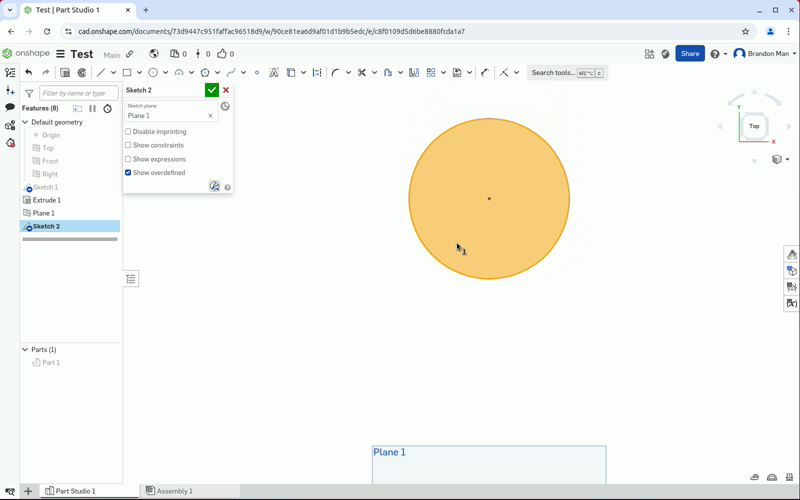
scroll(-6)
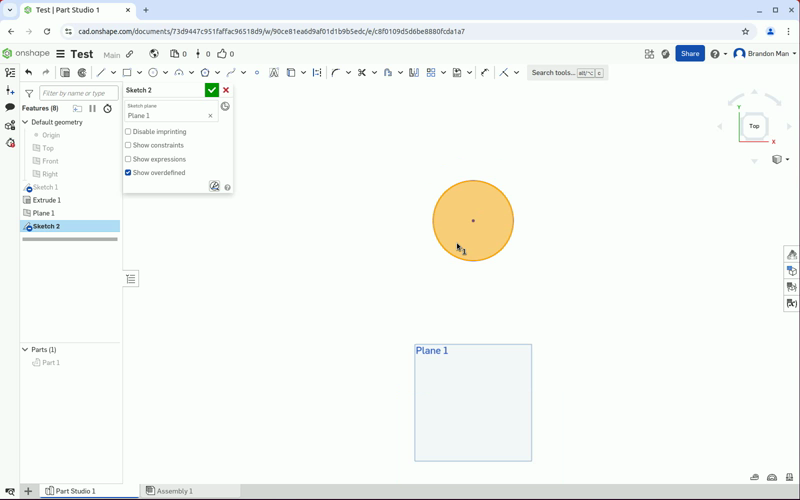
scroll(-6)
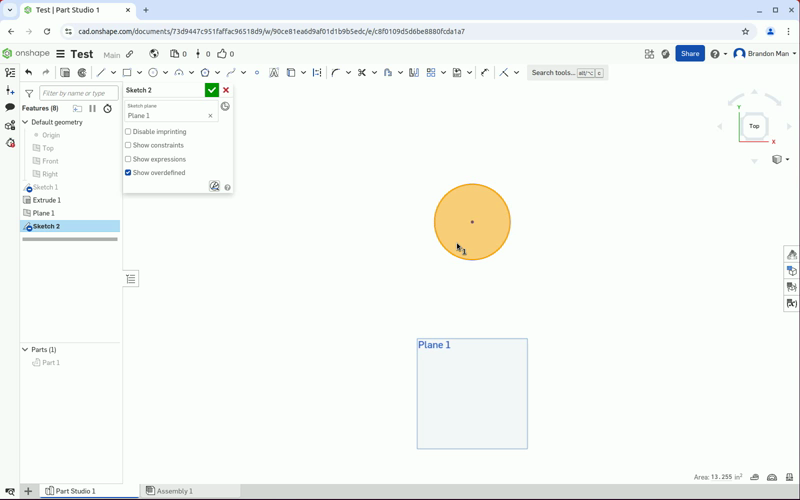
scroll(-6)
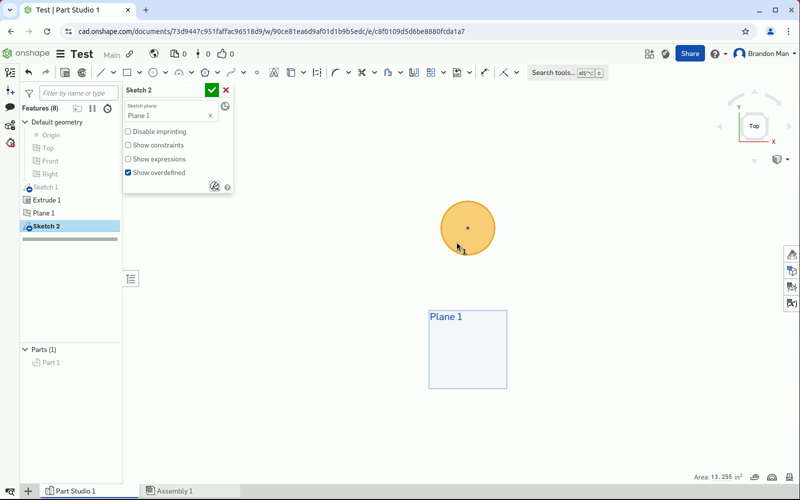
scroll(-6)
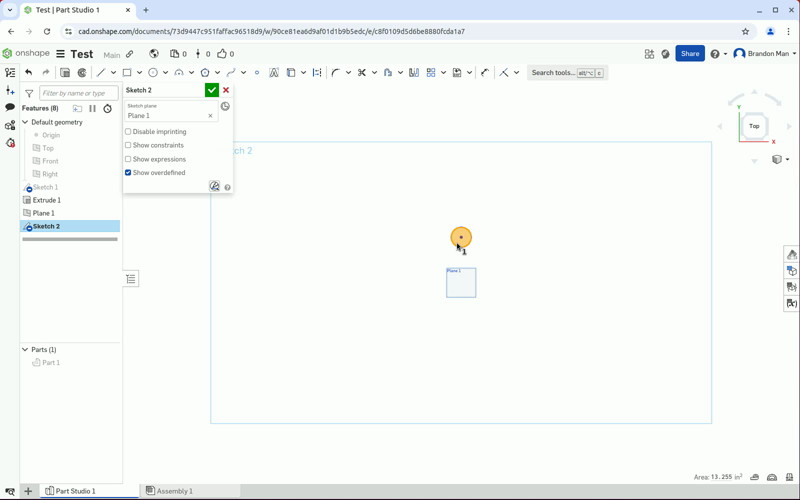
mouse_move(73, 352)
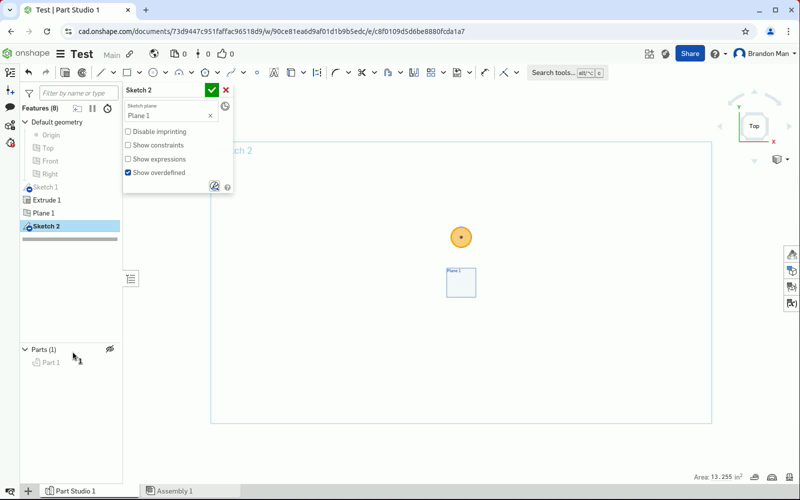
key(shift+y)
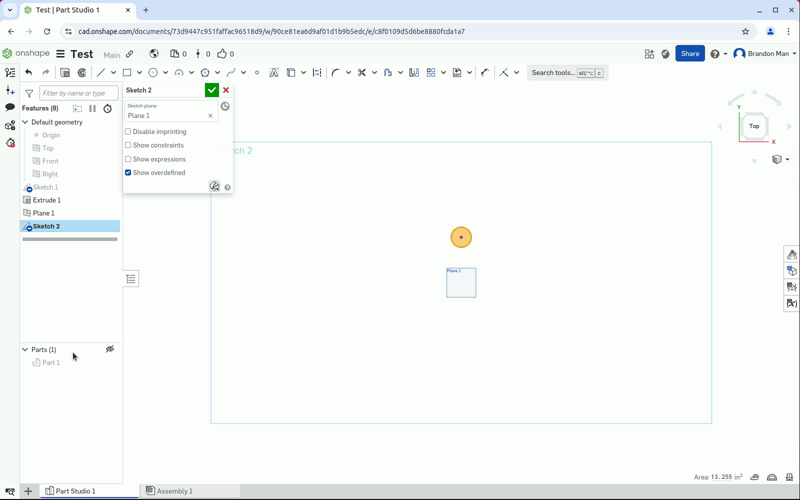
key(shift+e)
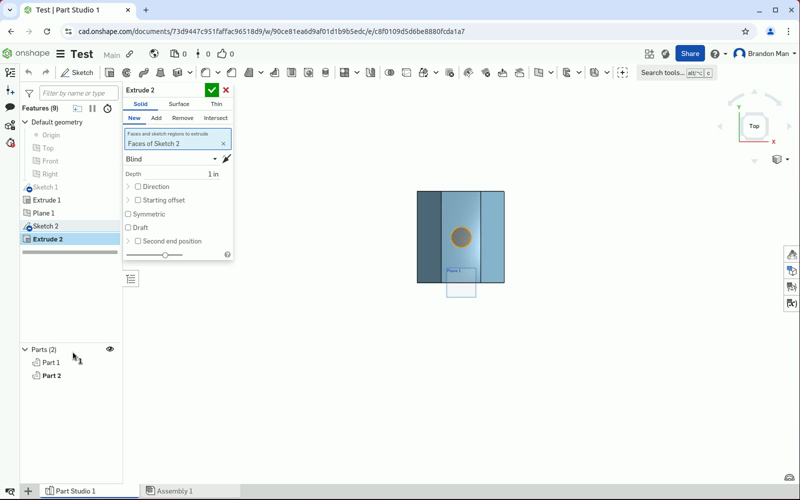
mouse_move(143, 106)
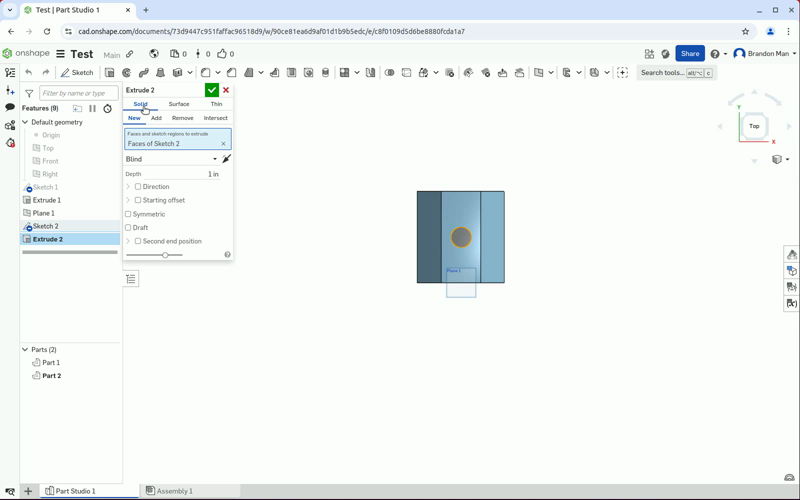
click(143, 106)
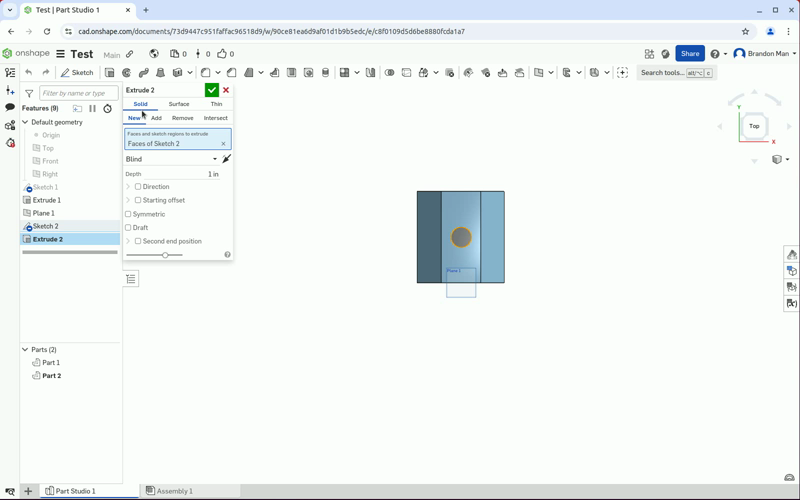
mouse_move(137, 120)
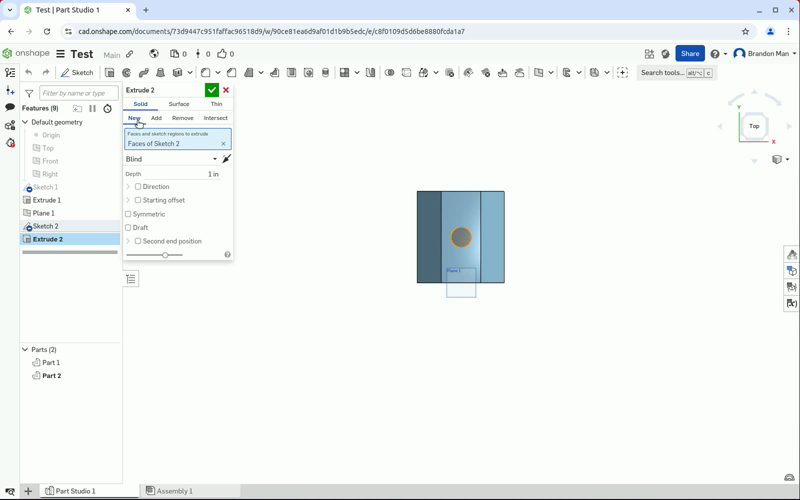
click(137, 120)
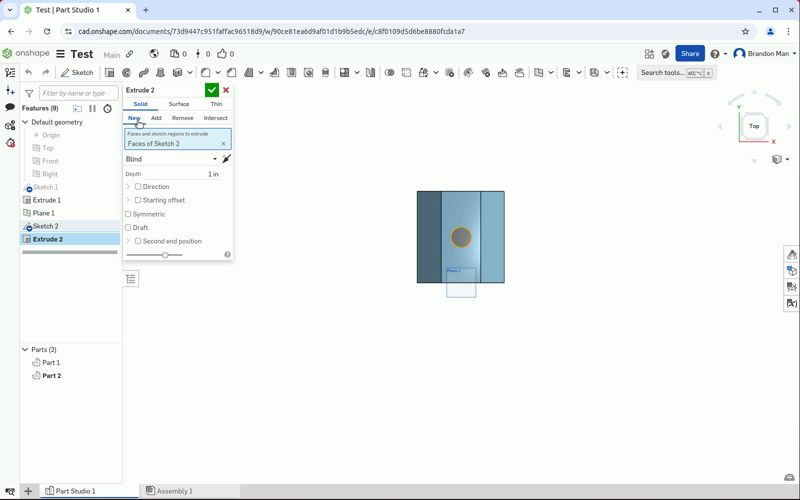
key(tab, 4)
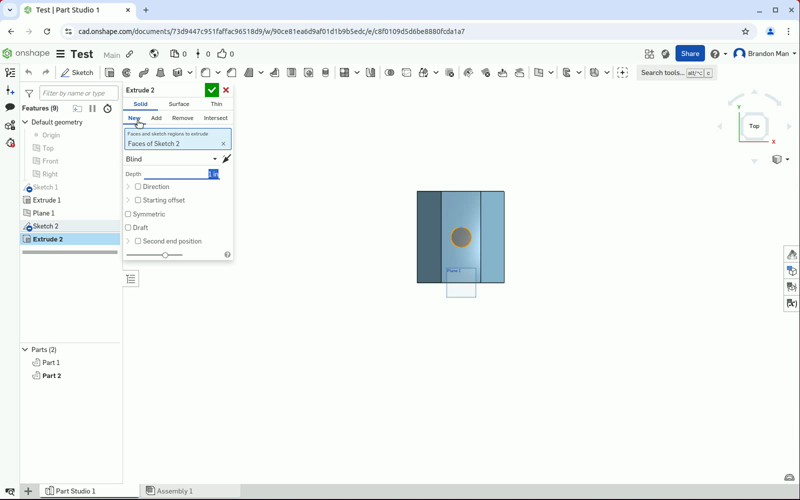
text(9.388)
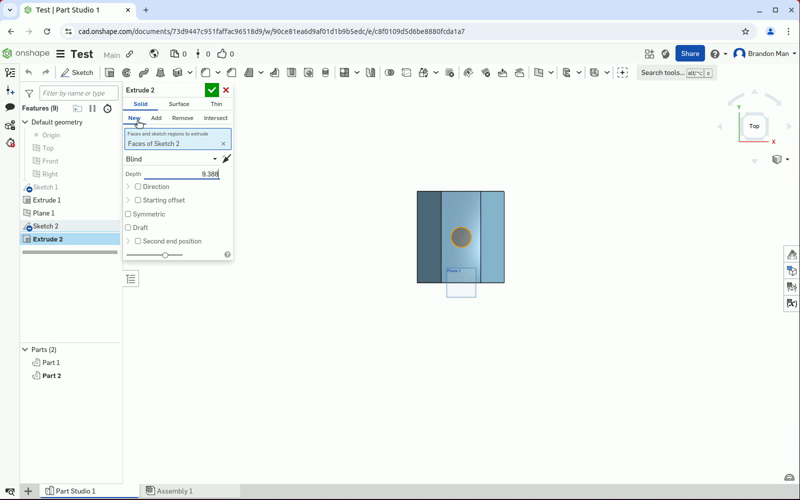
key(enter)
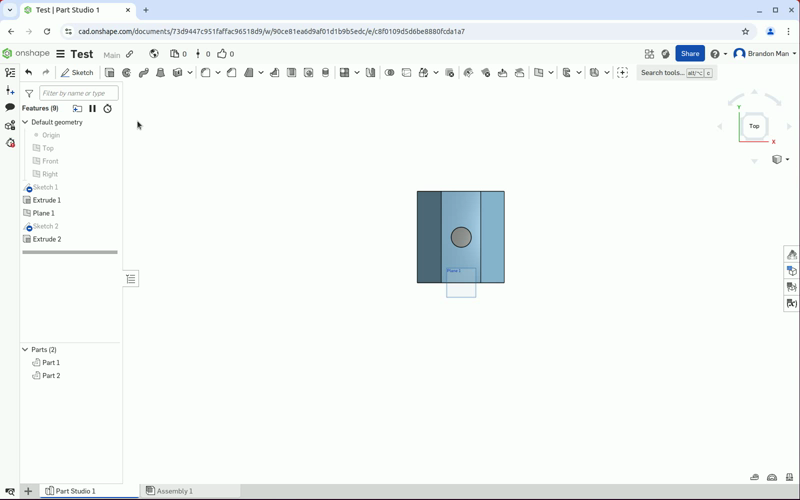
key(shift+h)
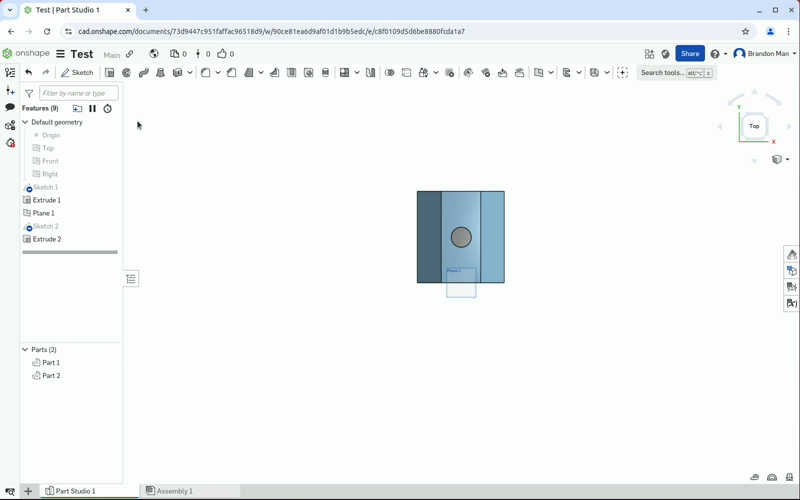
key(shift+h)
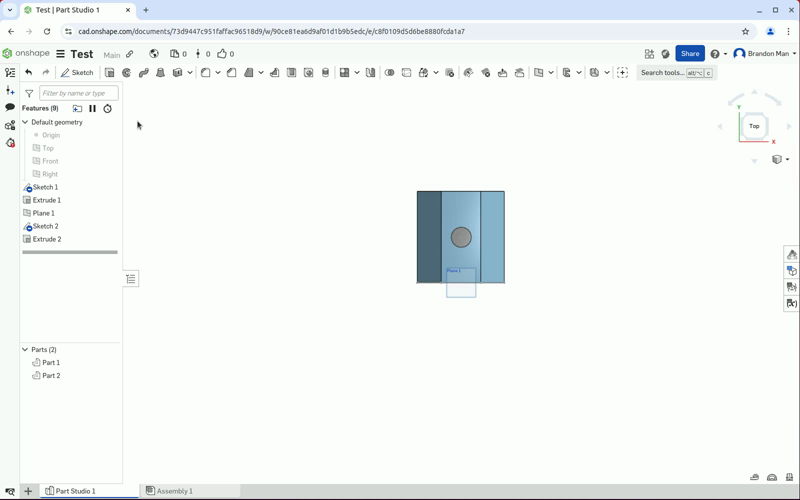
key(shift+7)
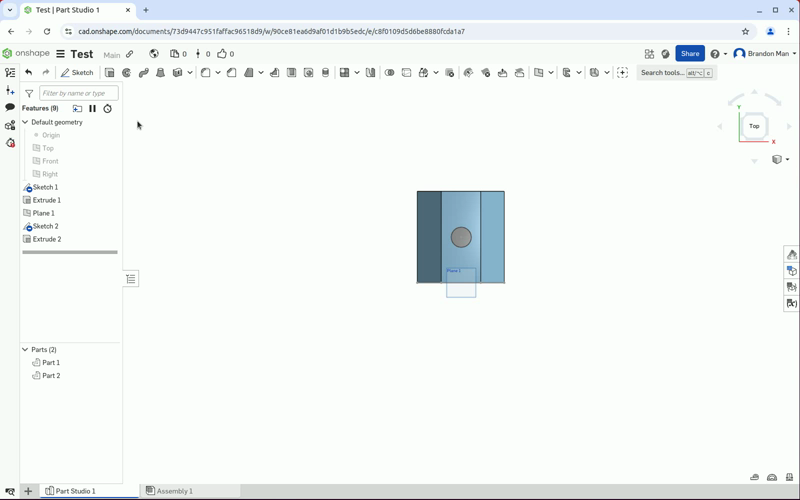
key(up, 3)
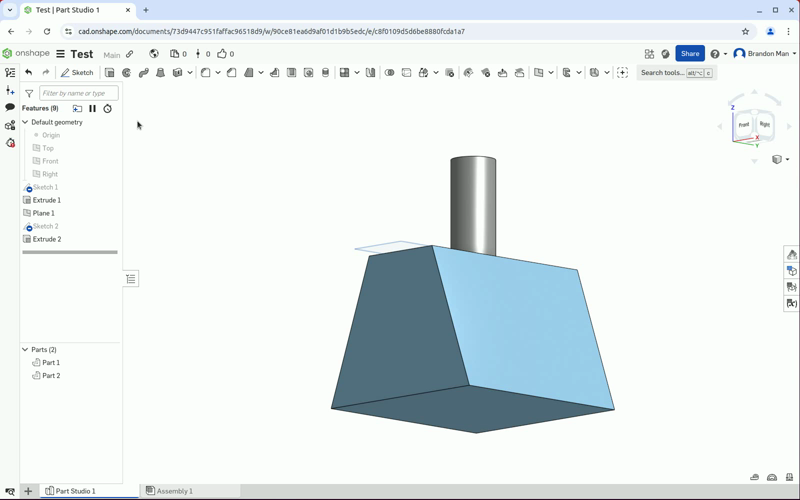
key(left, 3)
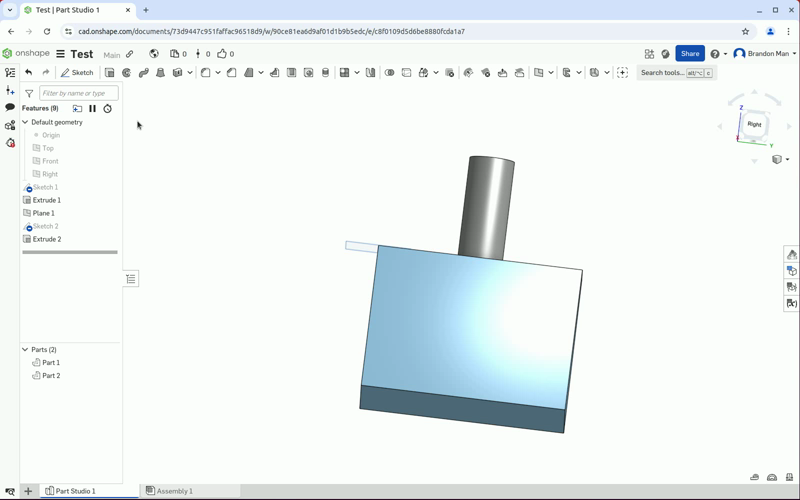
key(right, 3)
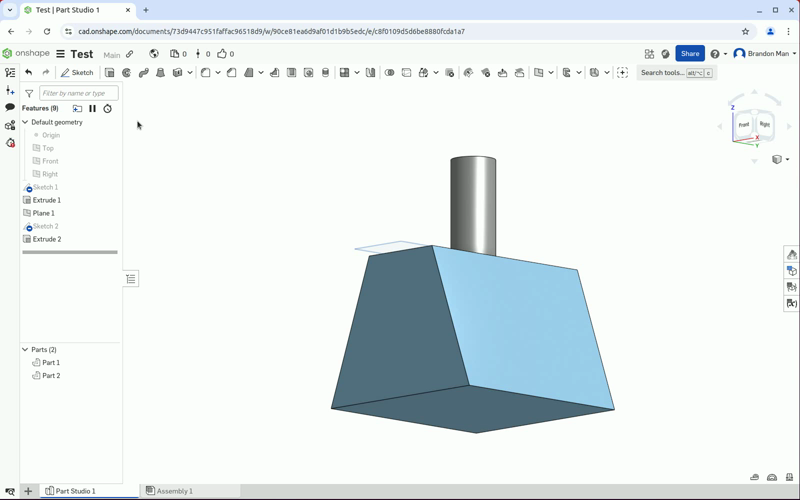
key(down, 3)
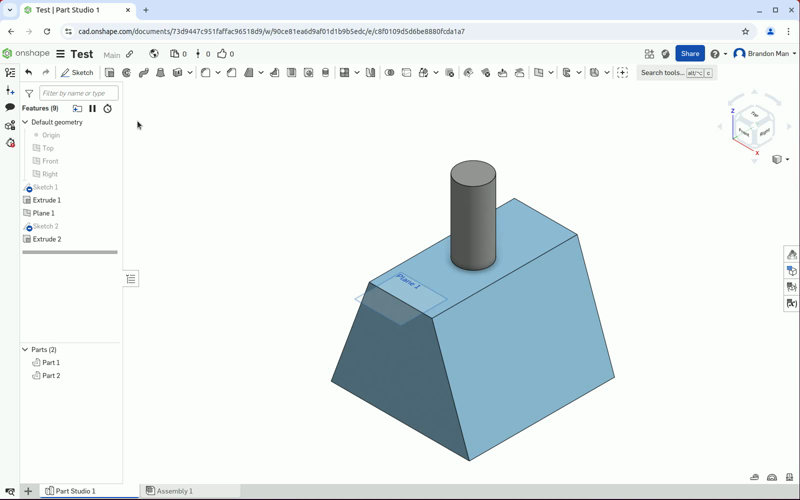
mouse_move(73, 189)
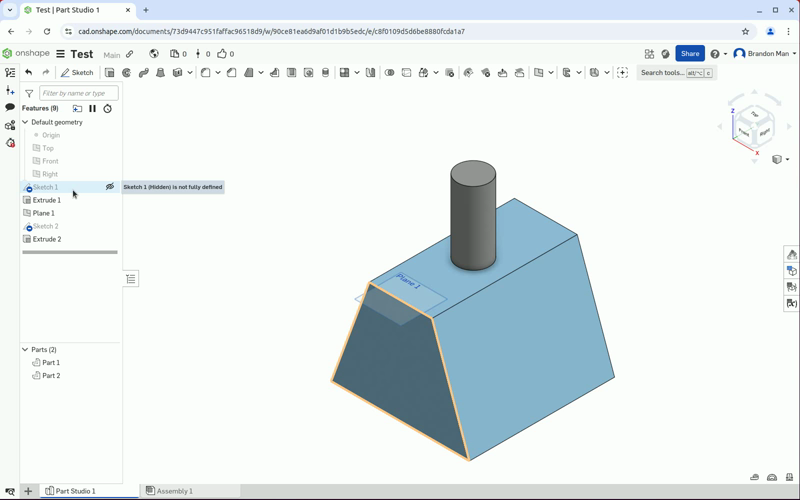
click(73, 189)